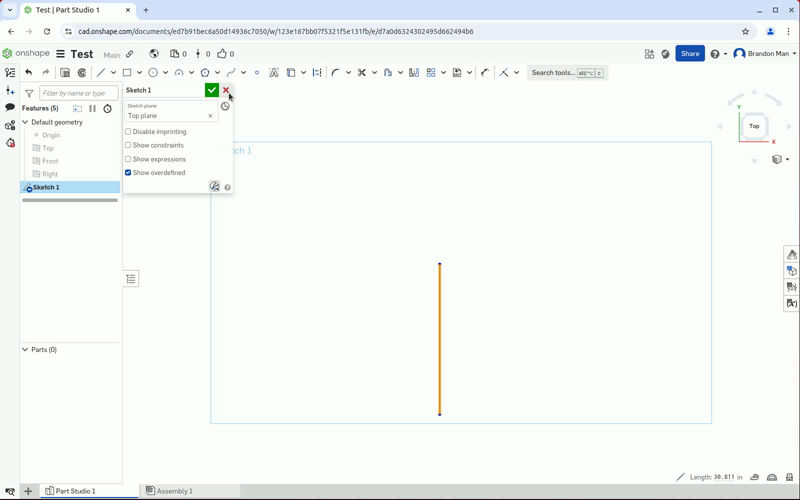
key(shift+h)
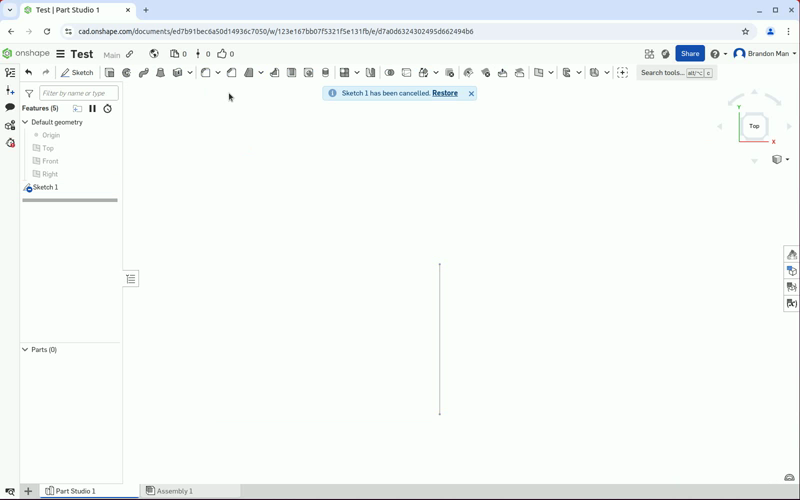
key(shift+s)
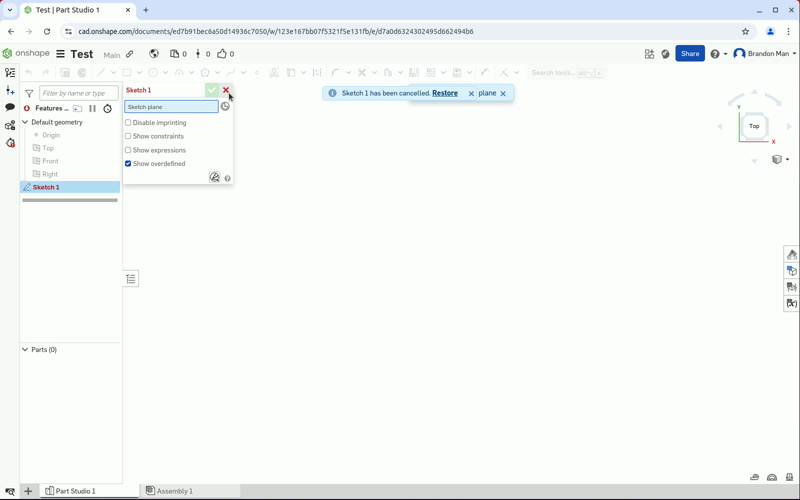
mouse_move(73, 150)
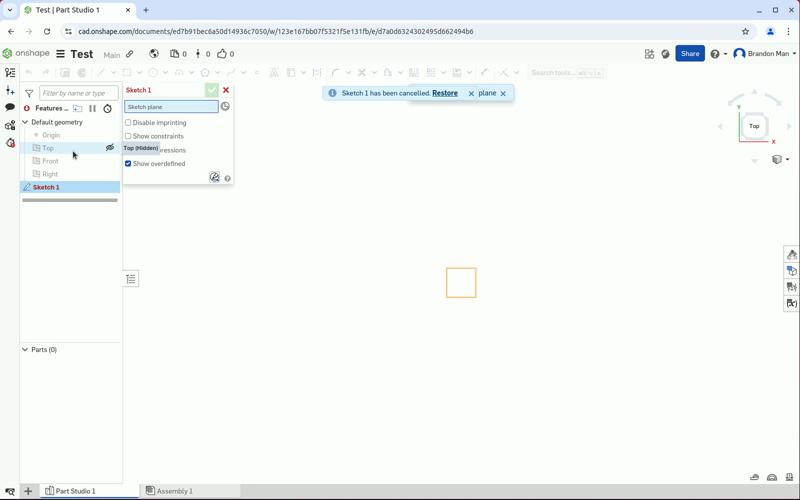
click(73, 150)
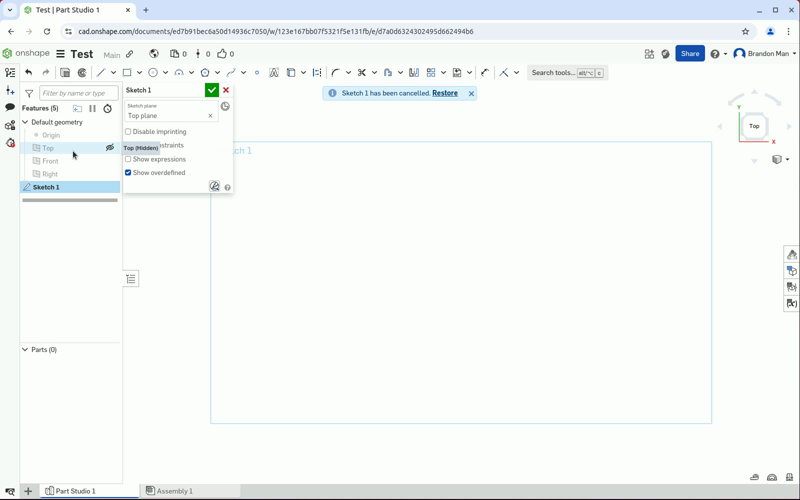
mouse_move(73, 352)
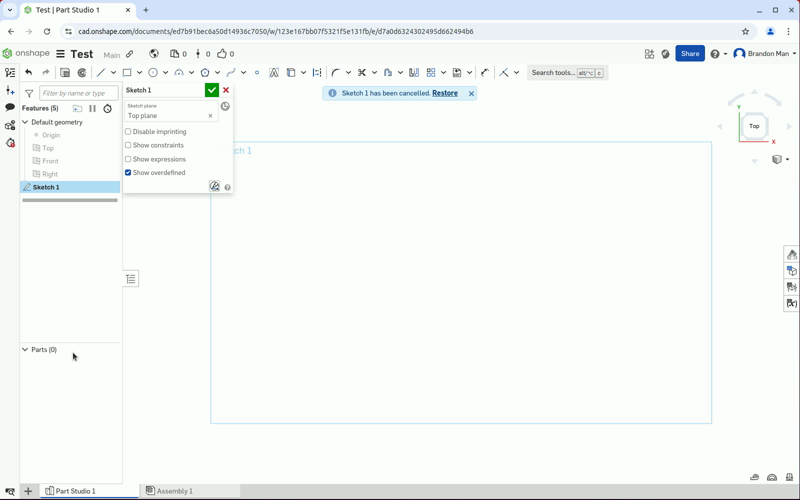
key(y)
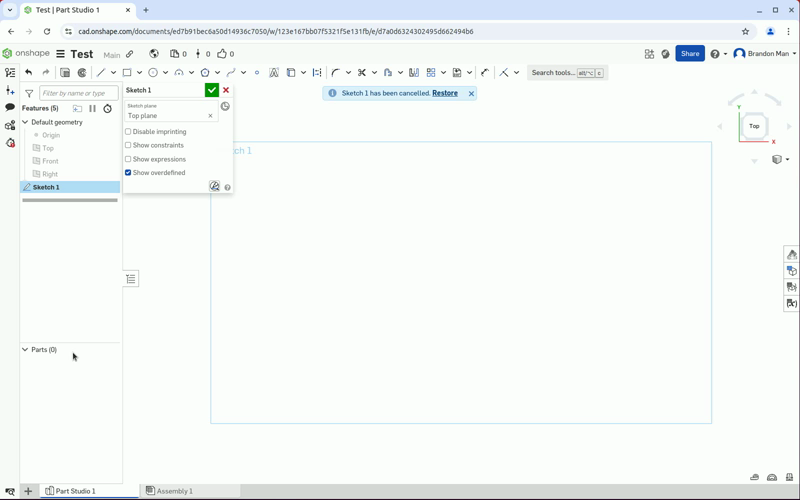
key(l)
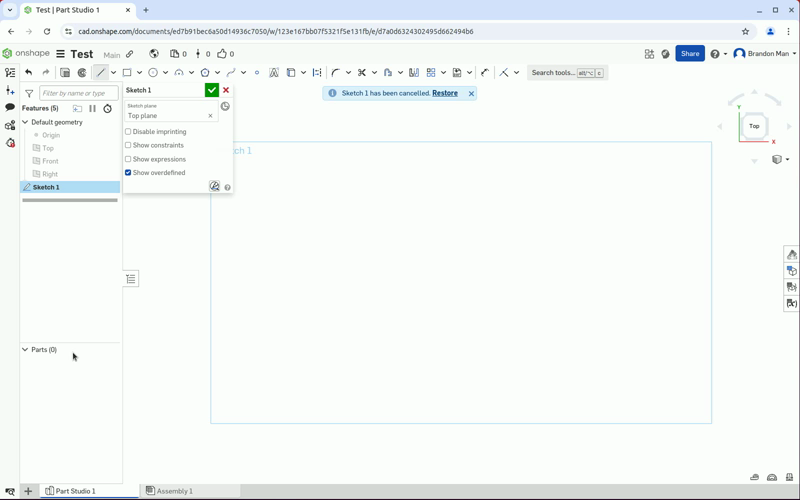
key_down(shift)
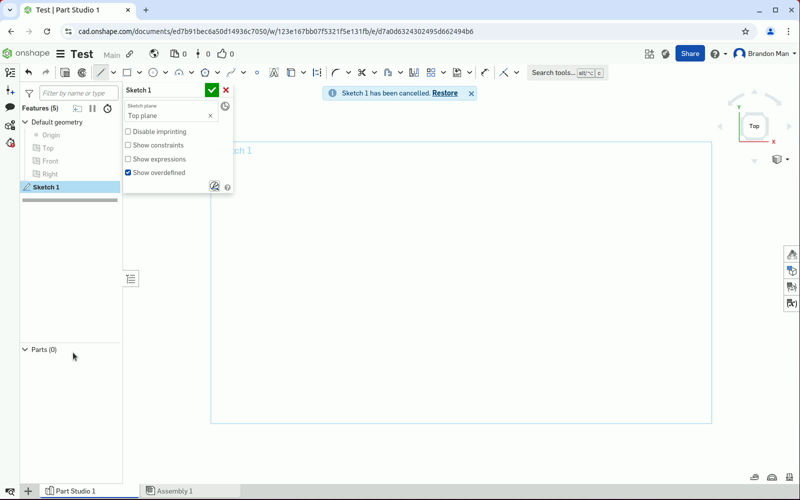
mouse_move(348, 357)
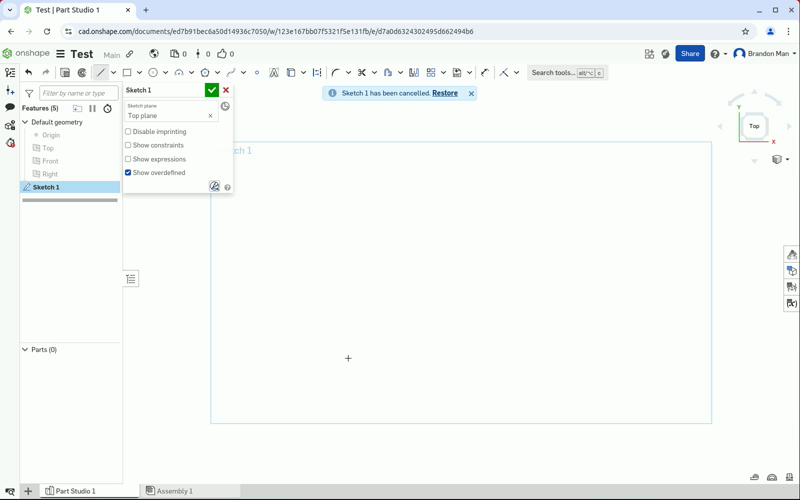
click(348, 357)
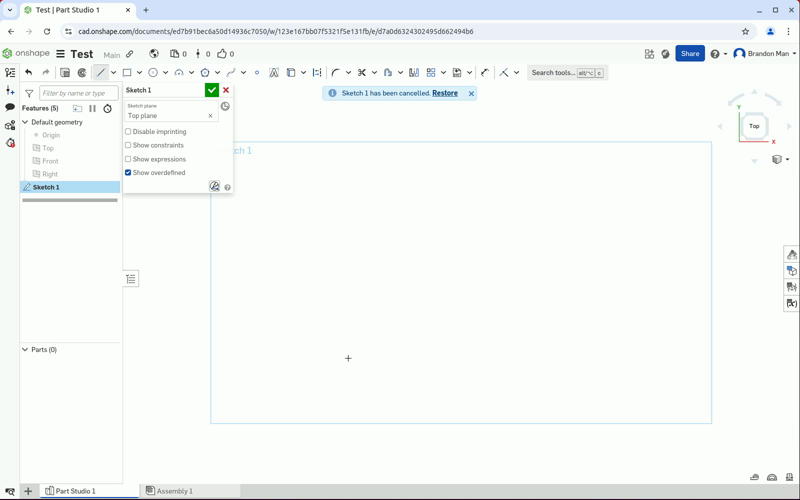
key_up(shift)
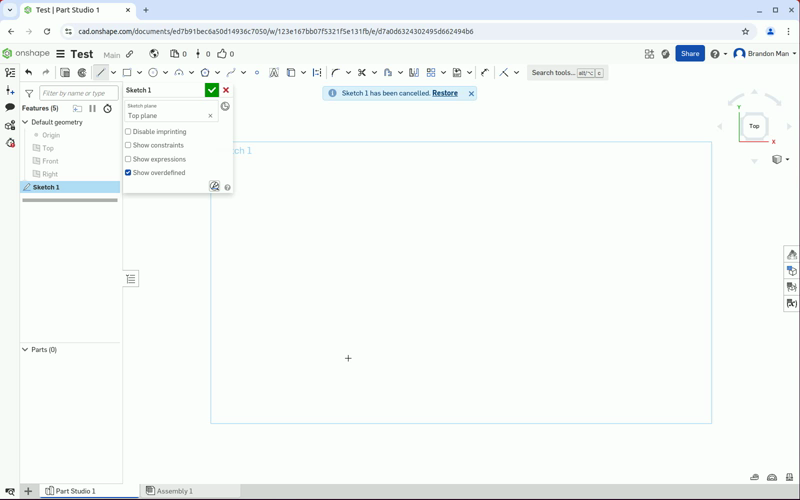
key_down(shift)
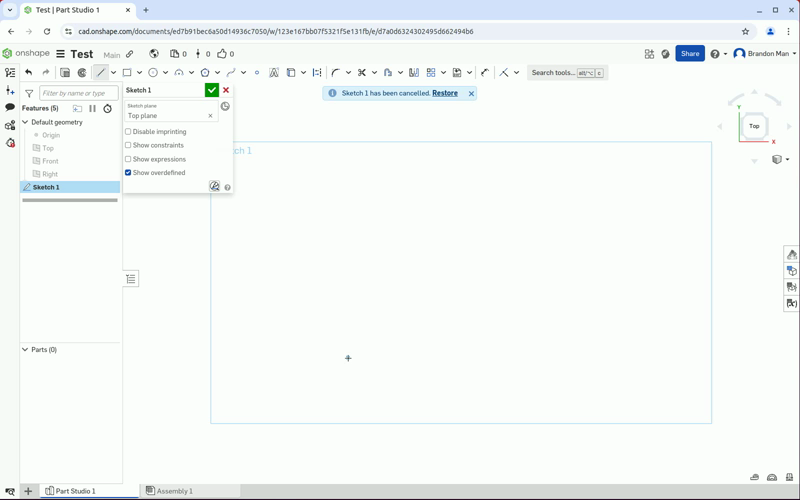
mouse_move(572, 357)
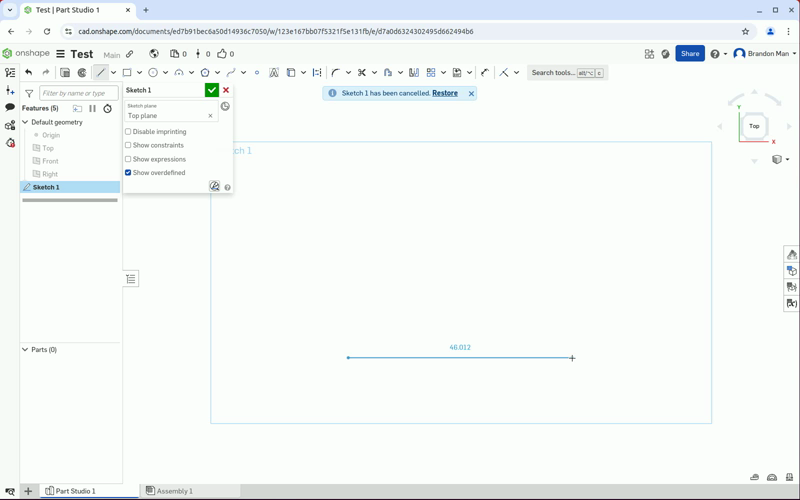
click(572, 357)
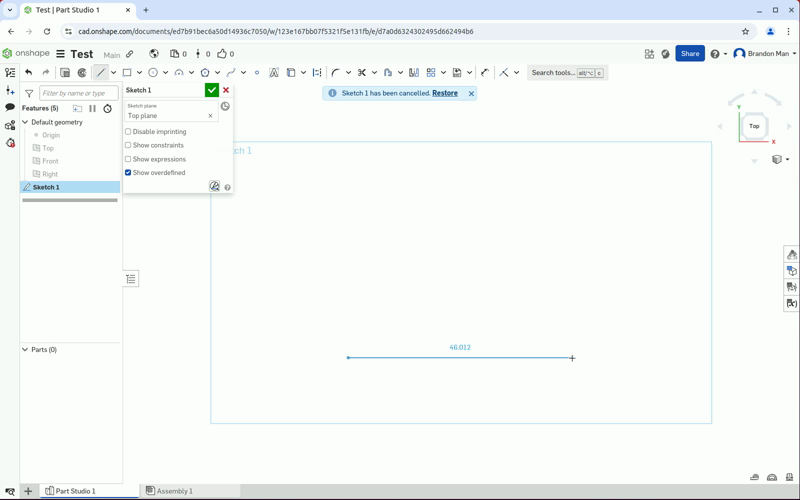
key_up(shift)
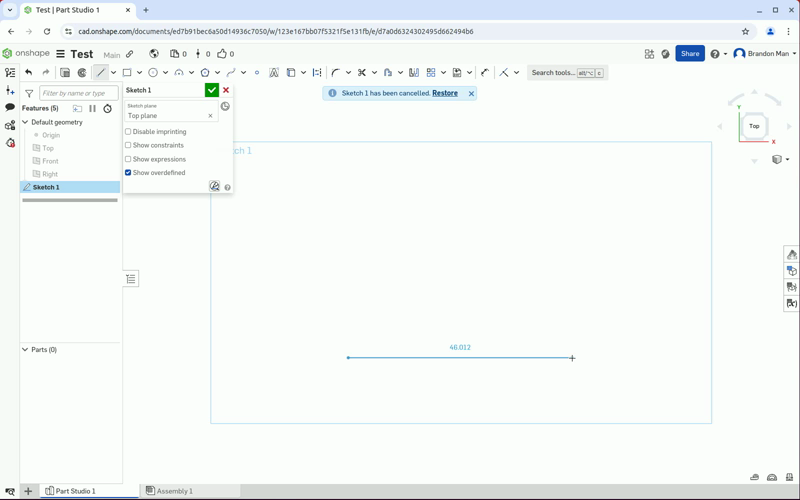
key_down(shift)
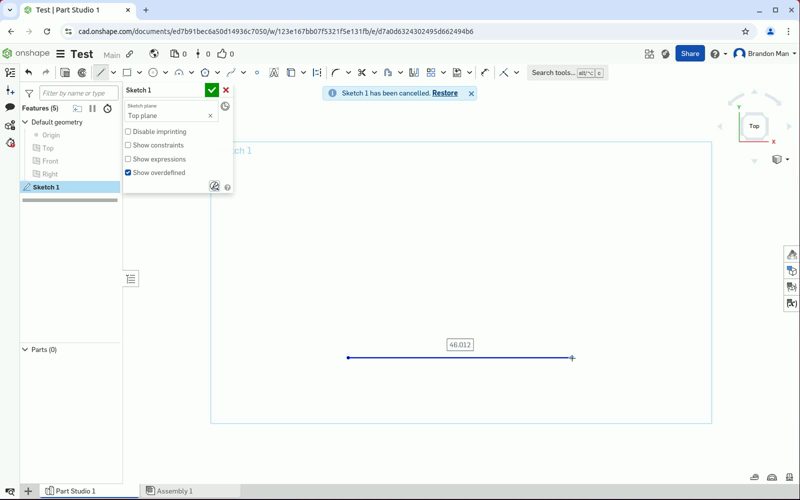
mouse_move(572, 209)
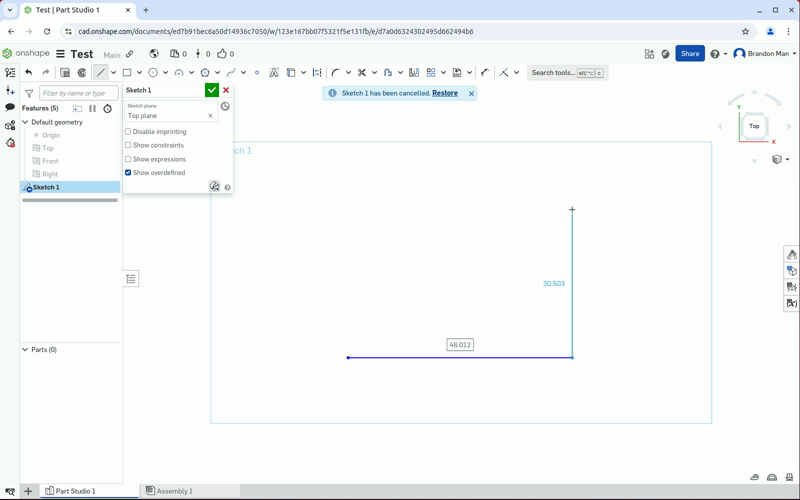
click(572, 209)
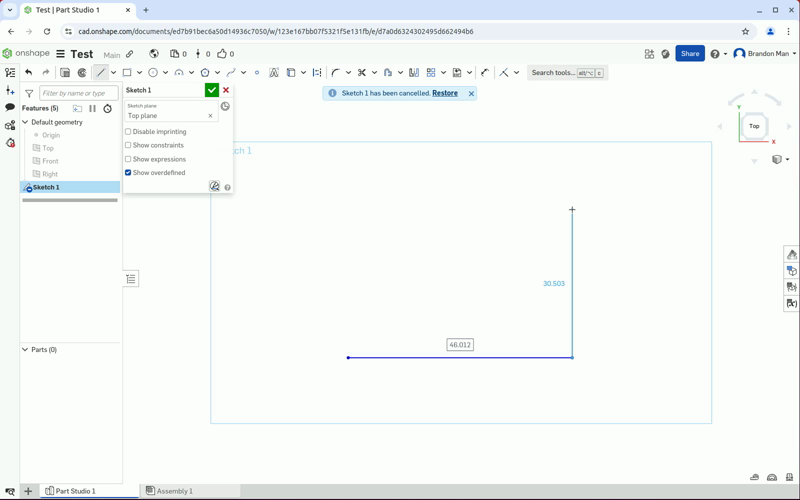
key_up(shift)
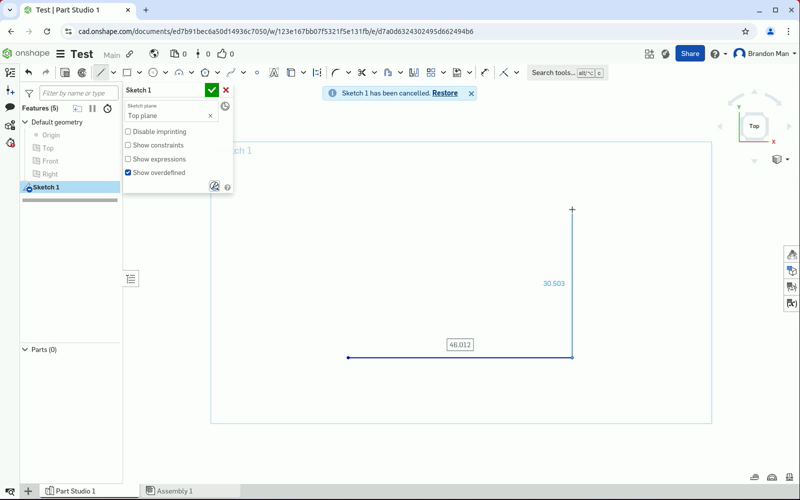
key_down(shift)
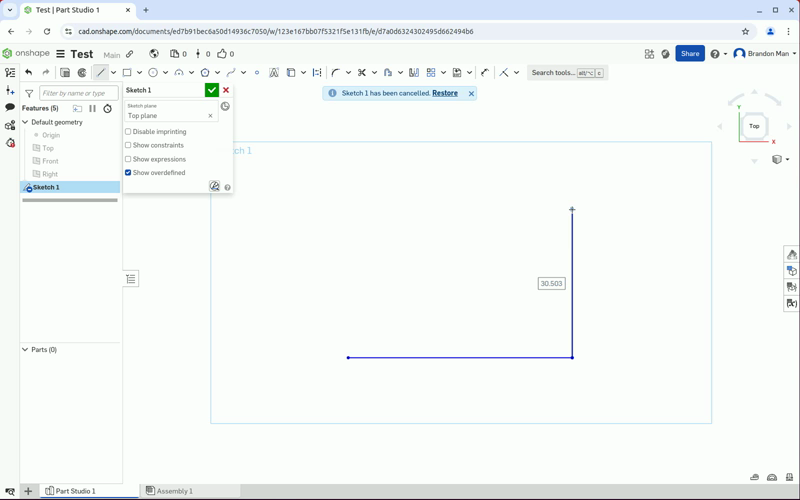
mouse_move(348, 209)
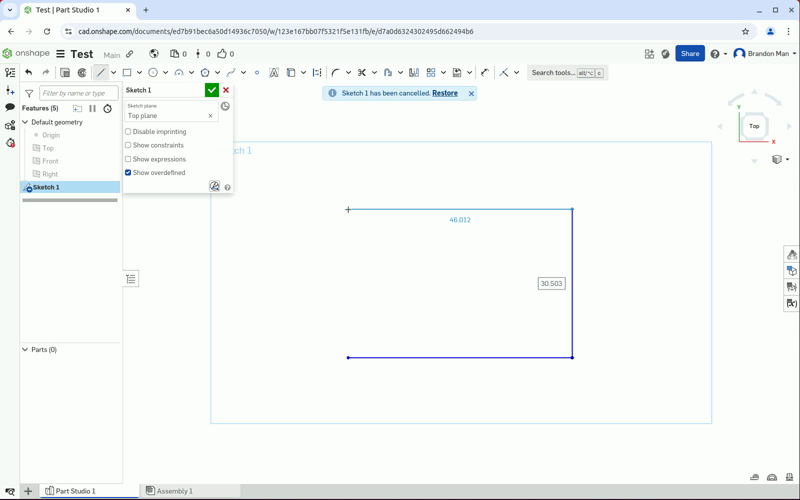
click(348, 209)
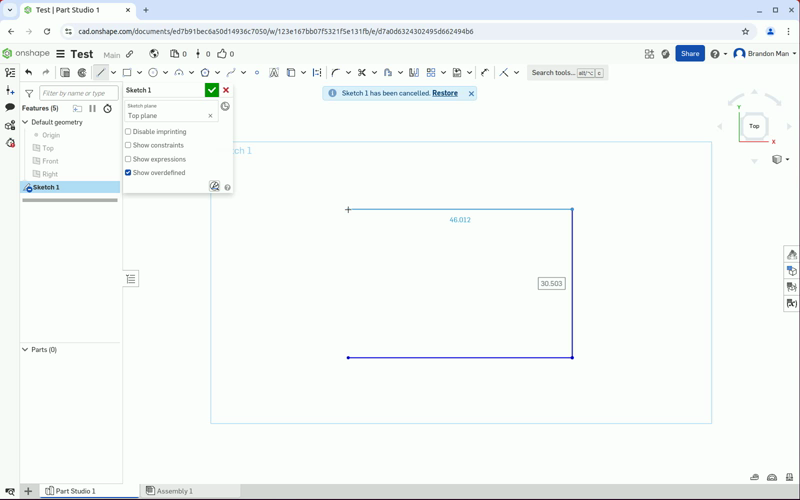
key_up(shift)
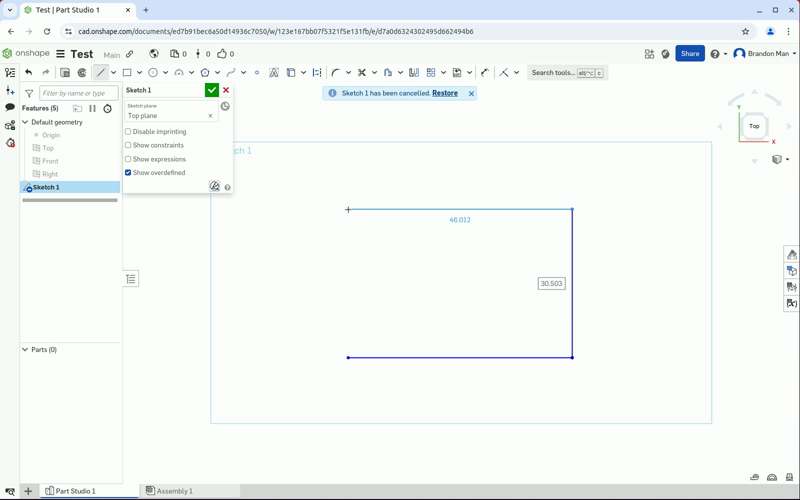
key_down(shift)
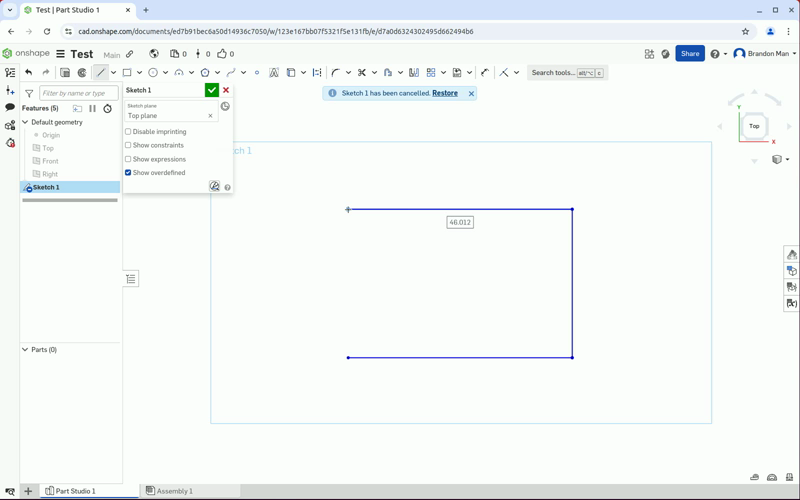
mouse_move(348, 357)
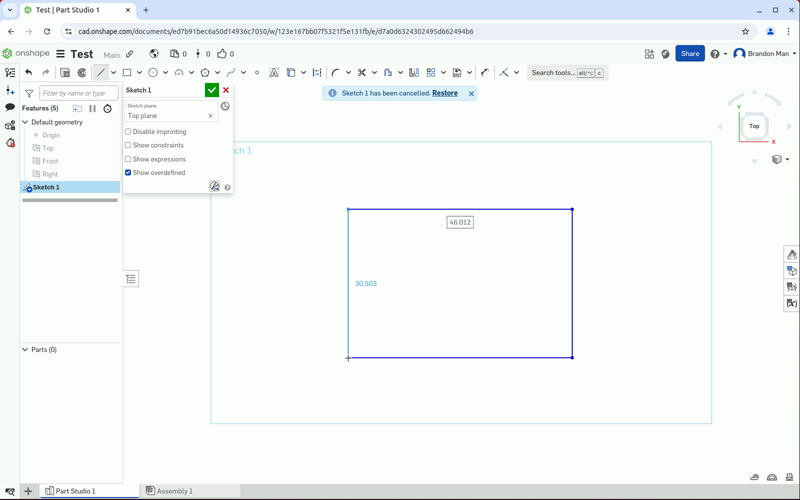
key_up(shift)
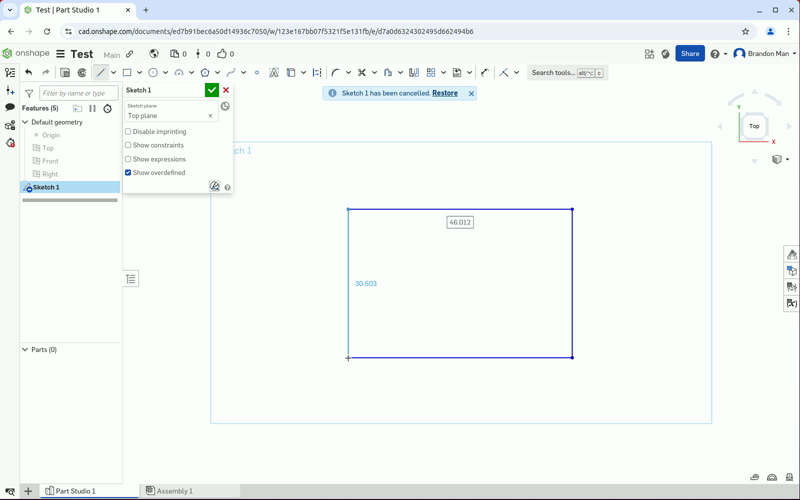
click(348, 357)
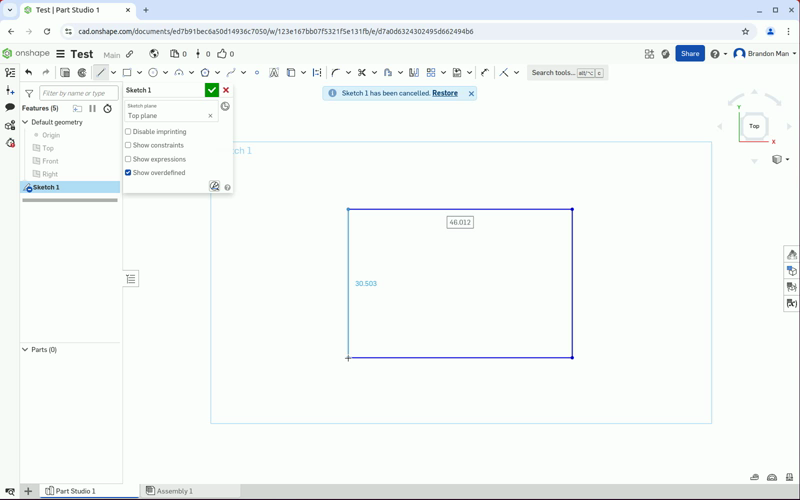
key(esc)
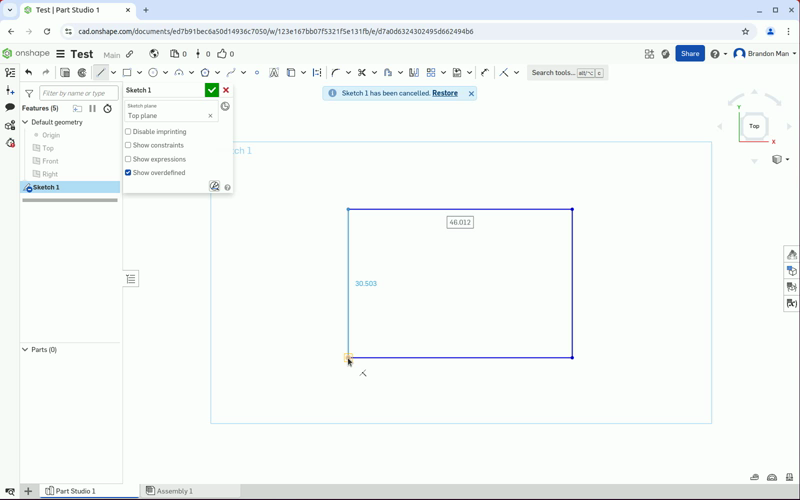
mouse_move(454, 330)
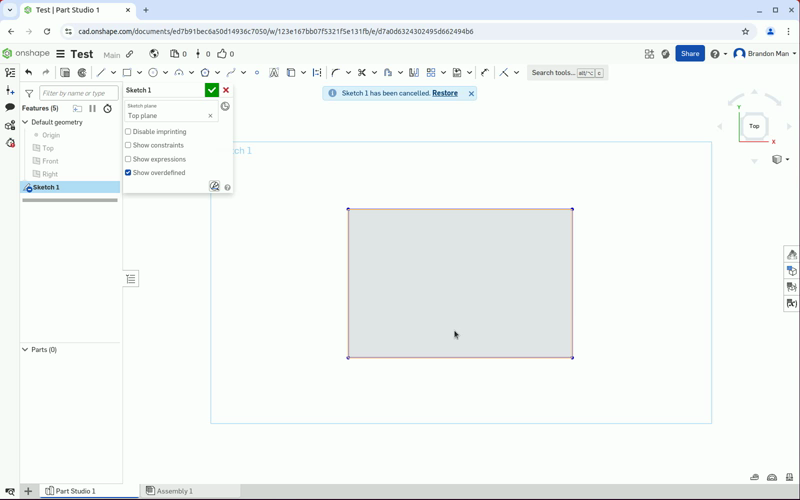
click(454, 330)
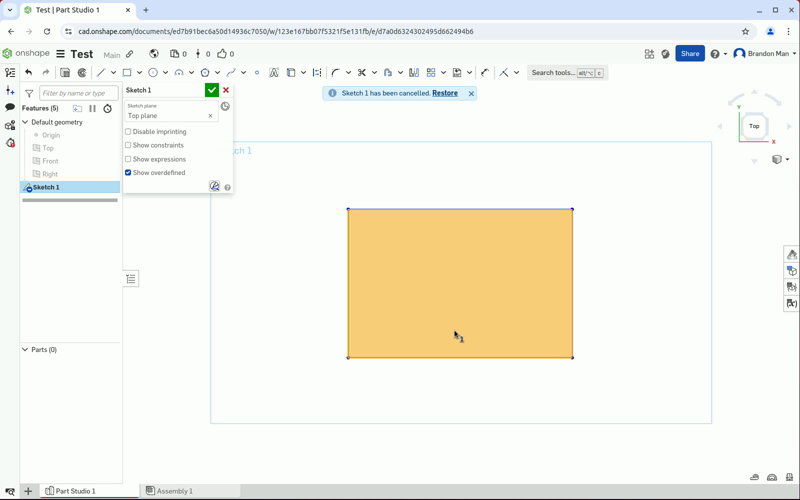
mouse_move(73, 352)
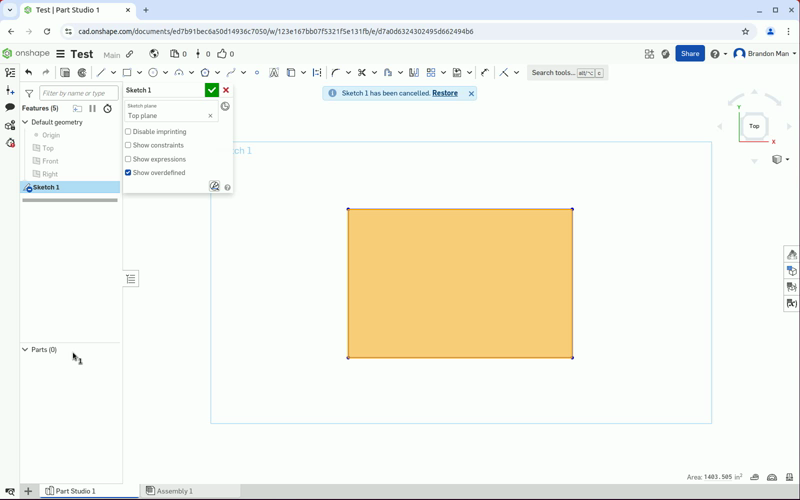
key(shift+y)
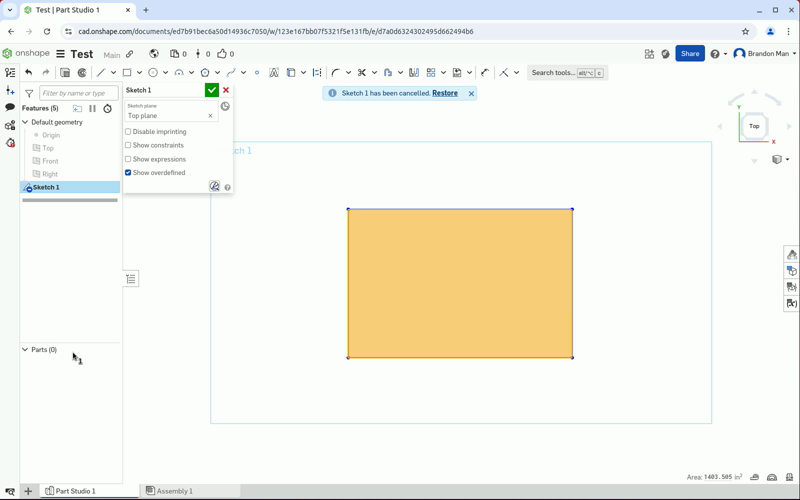
key(shift+e)
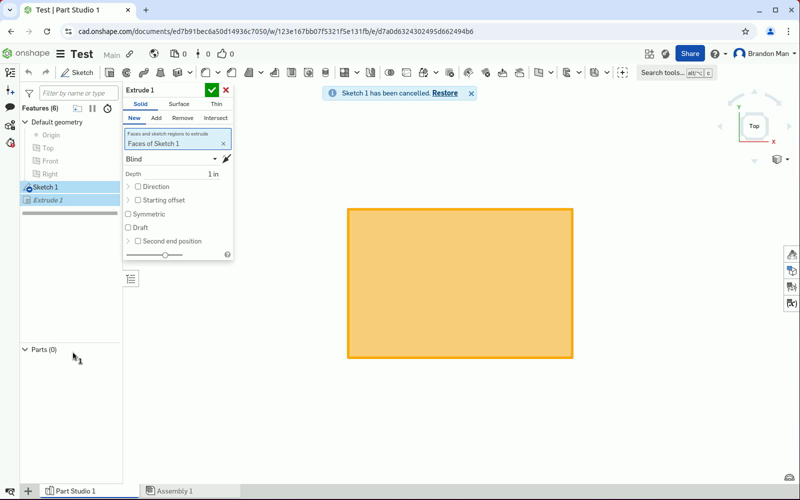
mouse_move(143, 106)
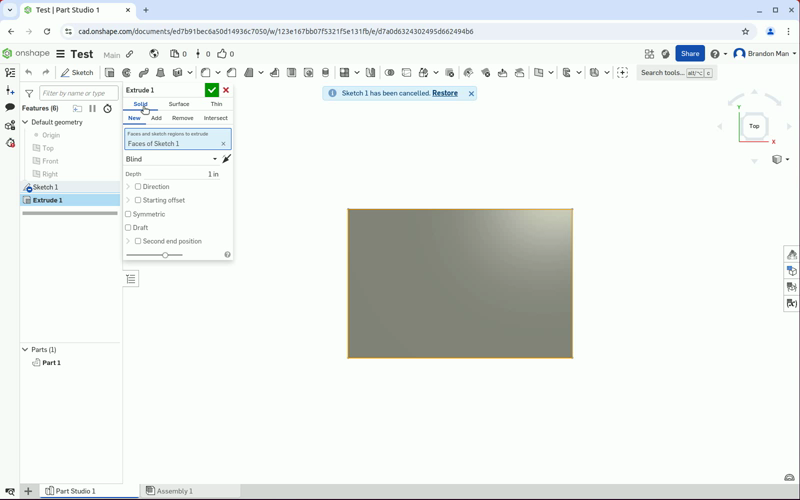
click(143, 106)
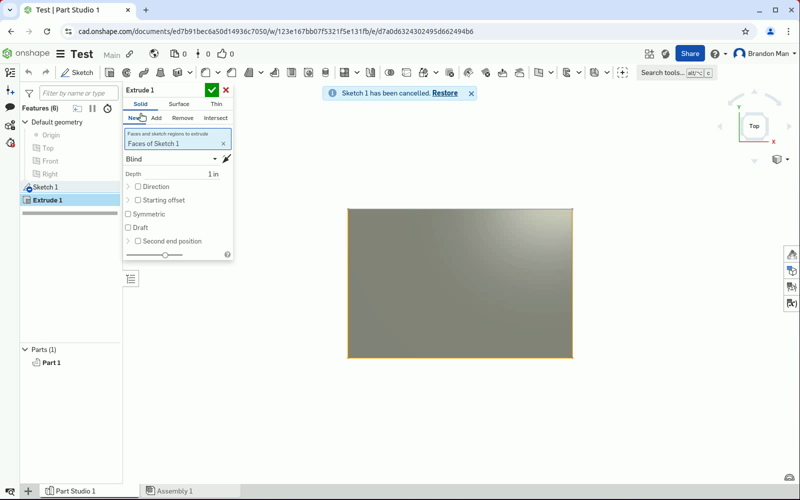
mouse_move(137, 120)
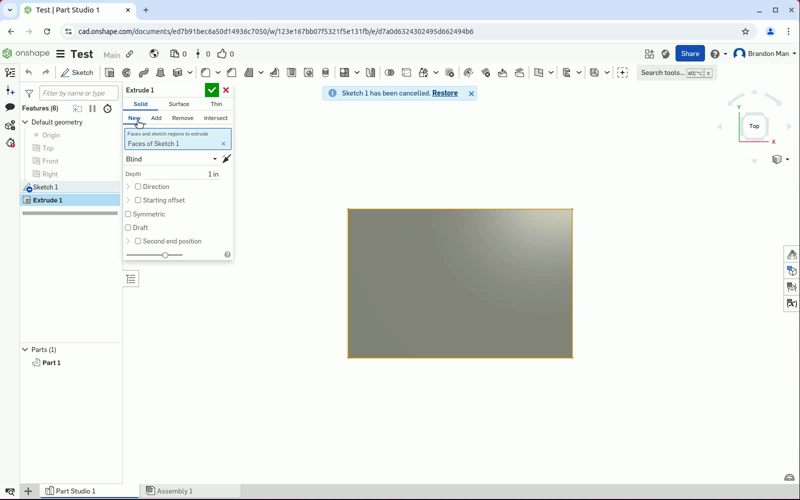
click(137, 120)
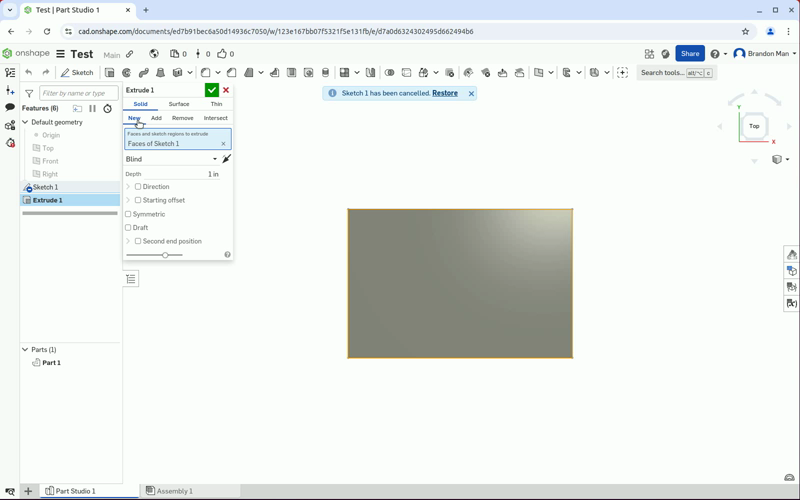
key(tab, 4)
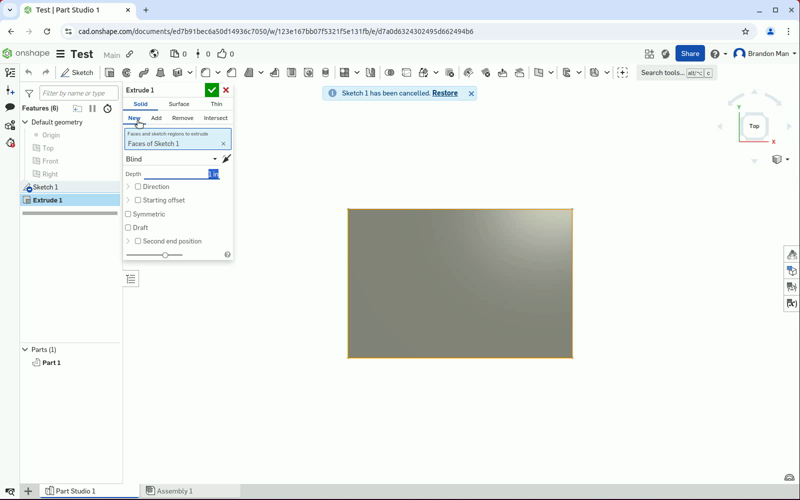
text(2.889)
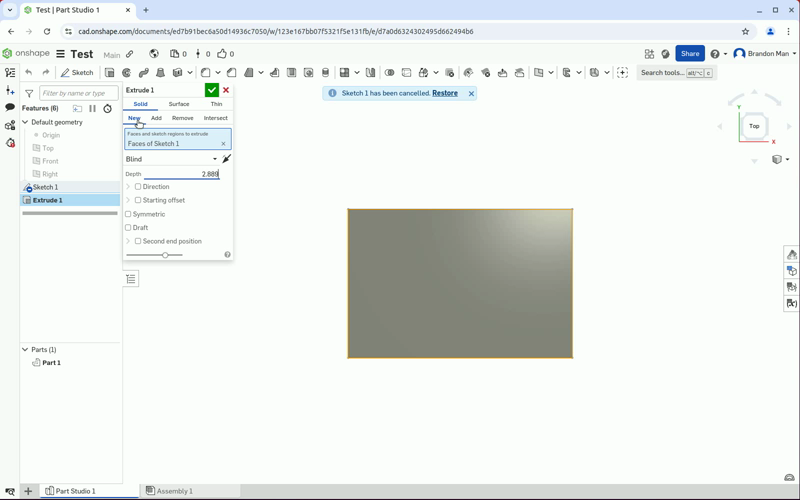
key(enter)
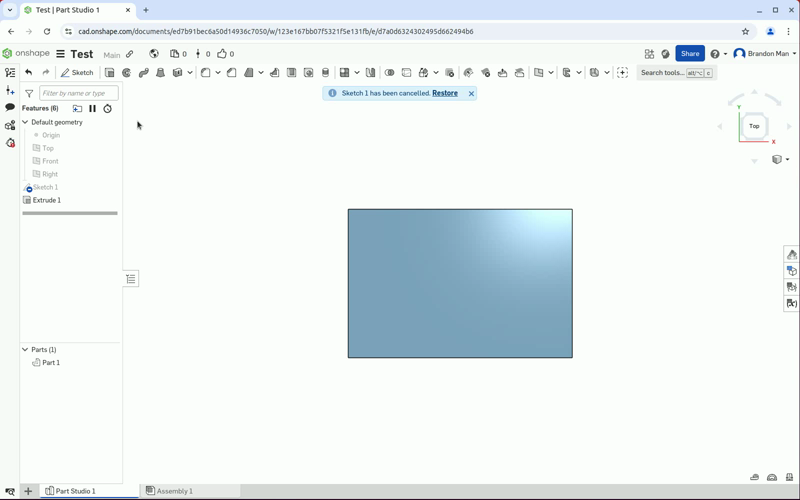
key(shift+h)
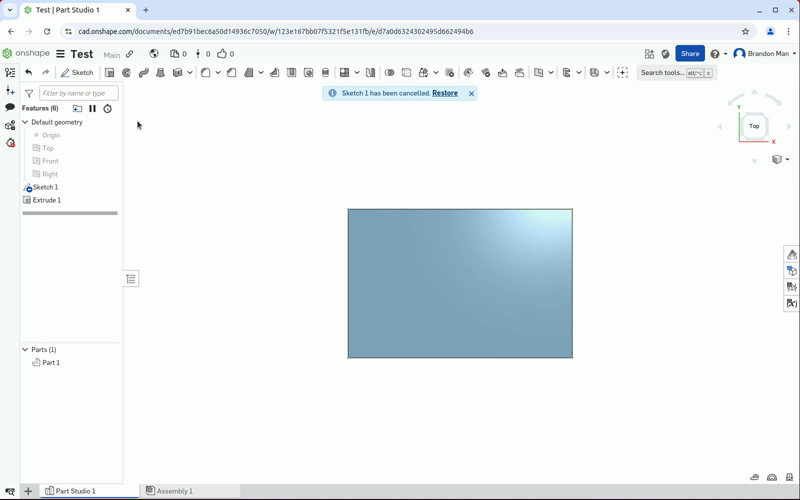
key(shift+h)
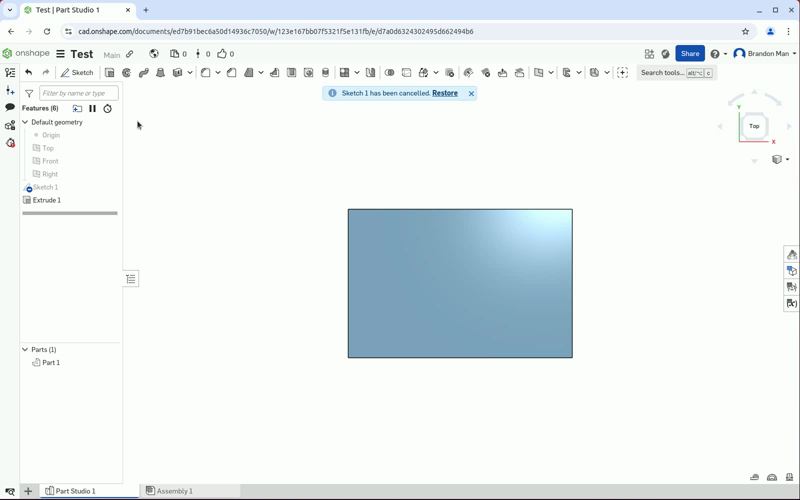
mouse_move(73, 189)
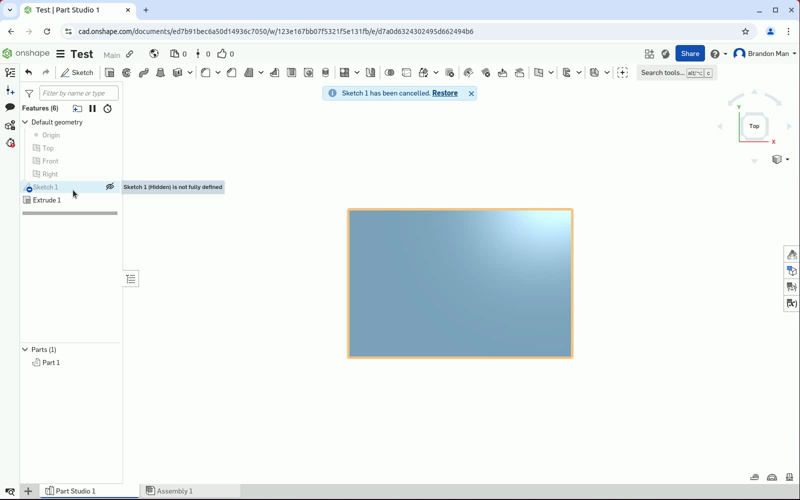
click(73, 189)
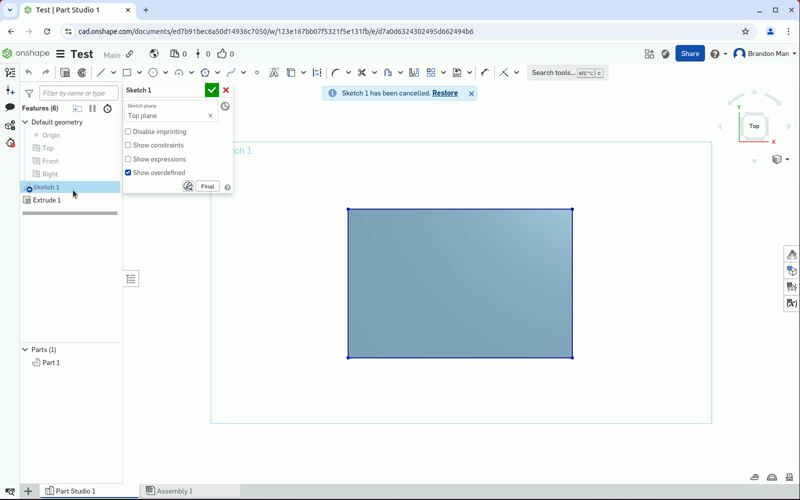
mouse_move(229, 92)
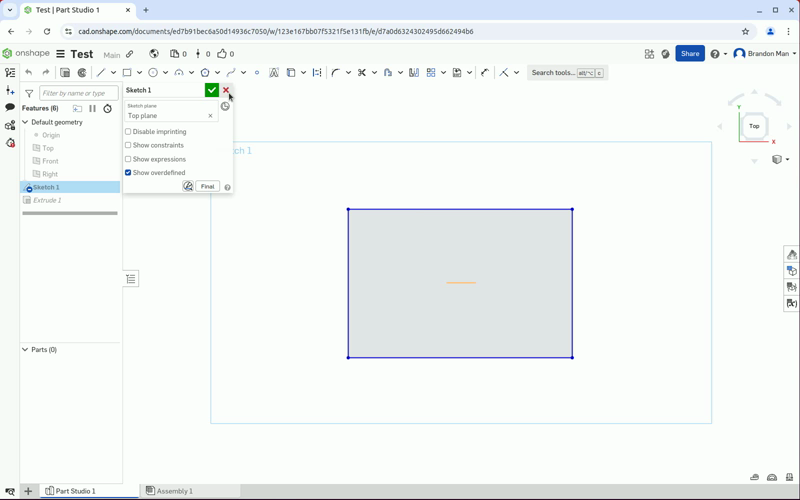
click(229, 92)
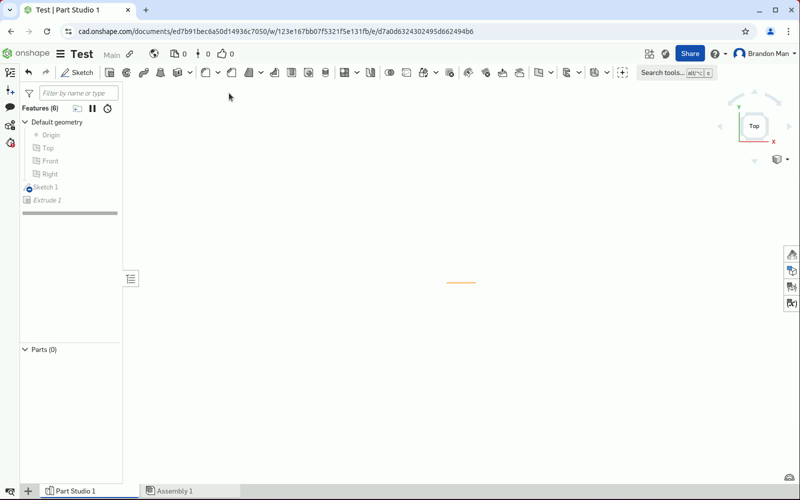
mouse_move(541, 75)
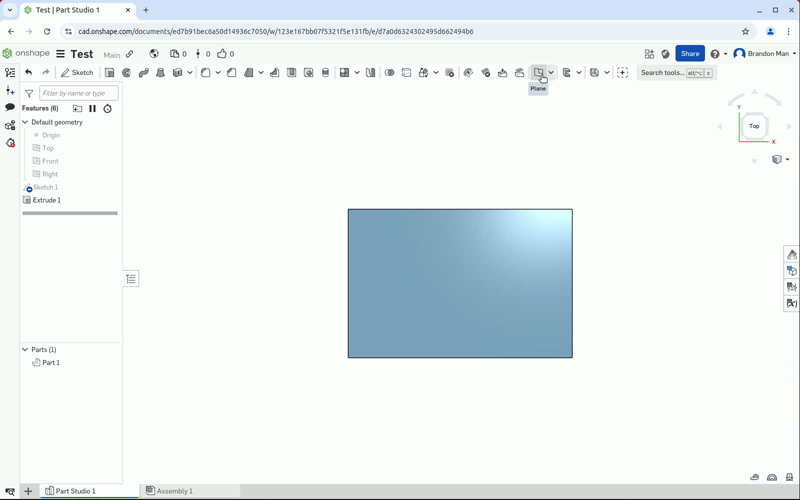
click(541, 75)
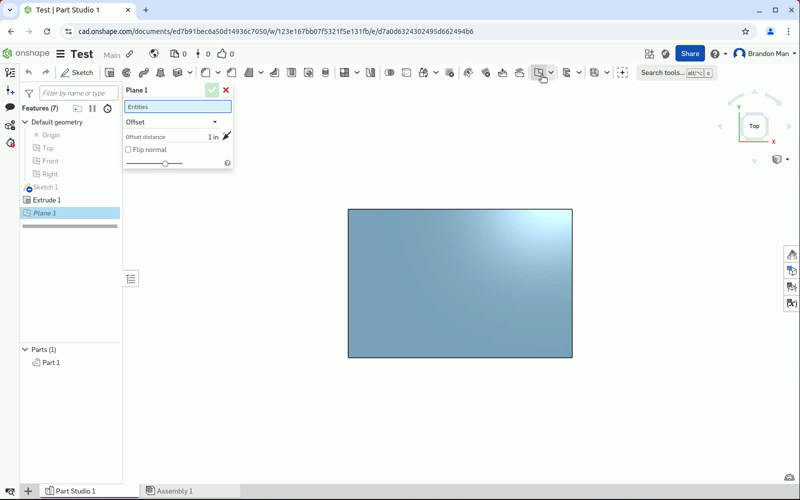
mouse_move(73, 150)
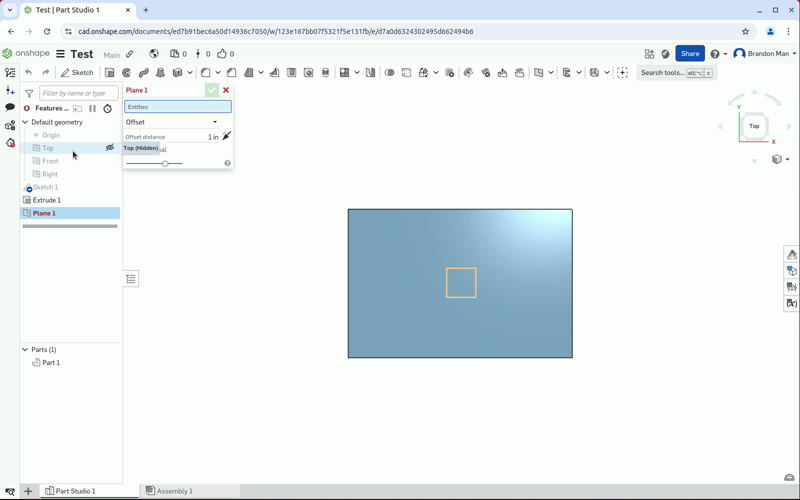
click(73, 150)
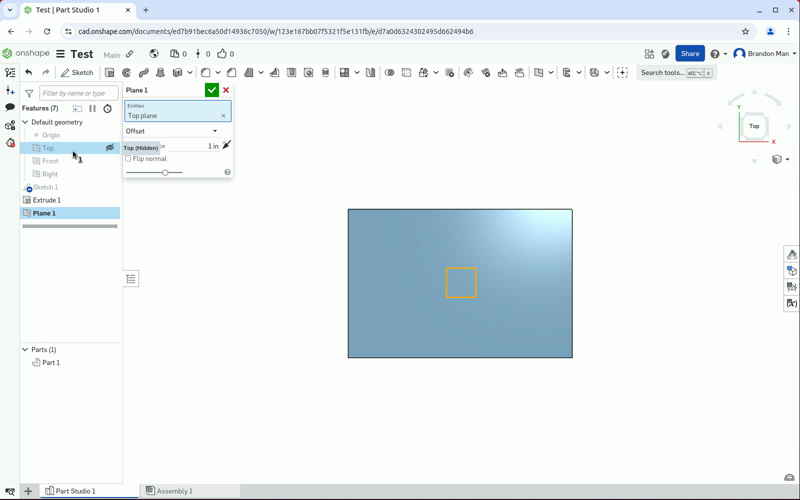
key(tab, 2)
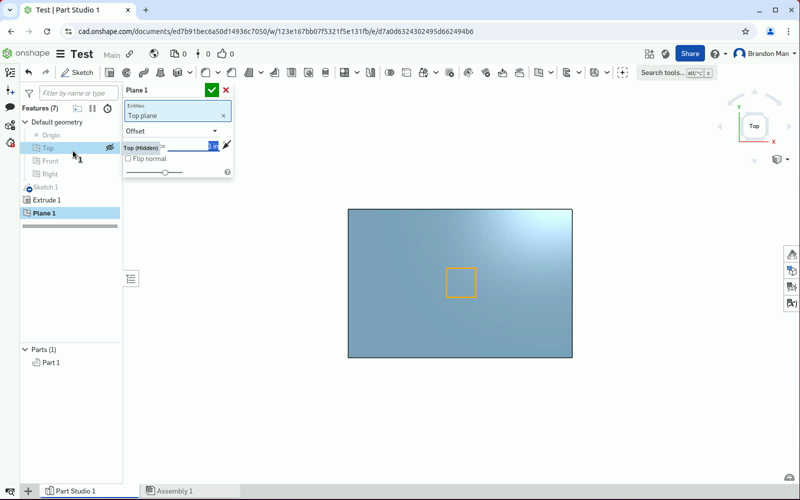
text(2.896)
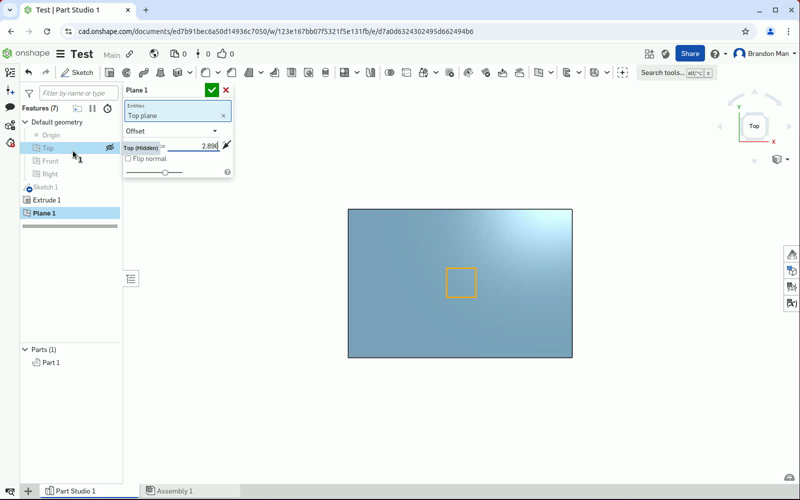
key(enter, 2)
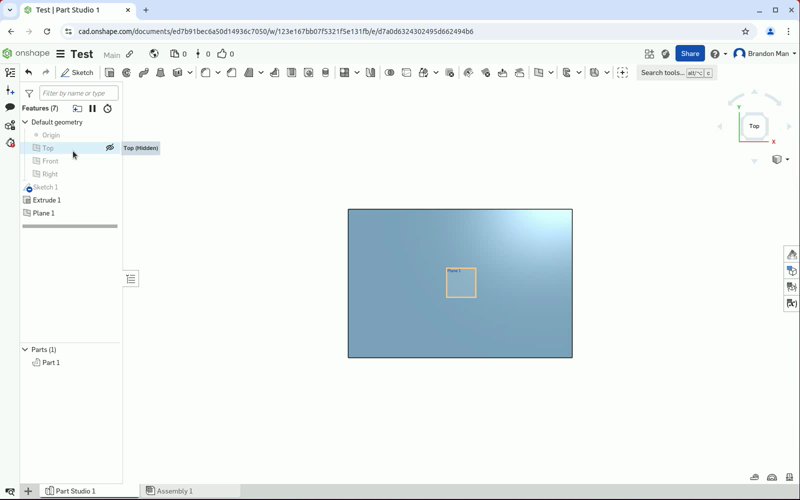
key(shift+s)
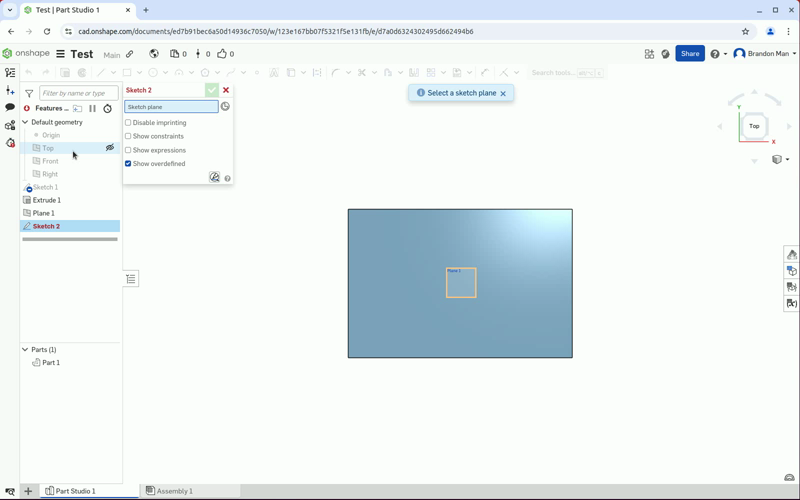
mouse_move(73, 215)
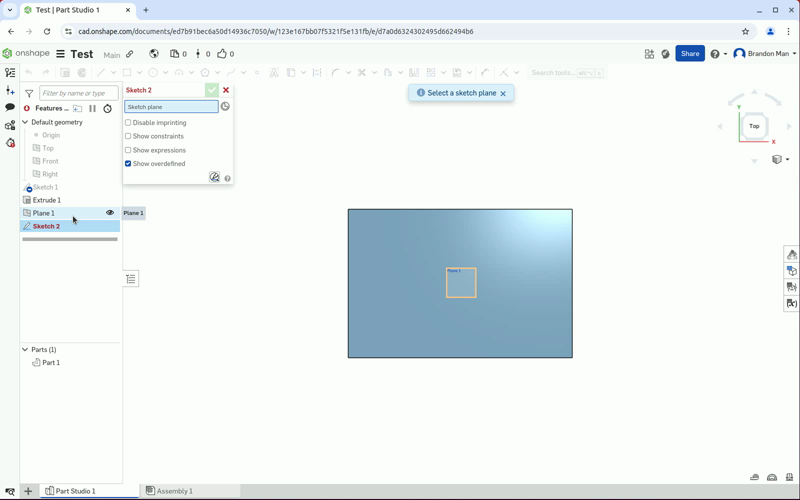
click(73, 215)
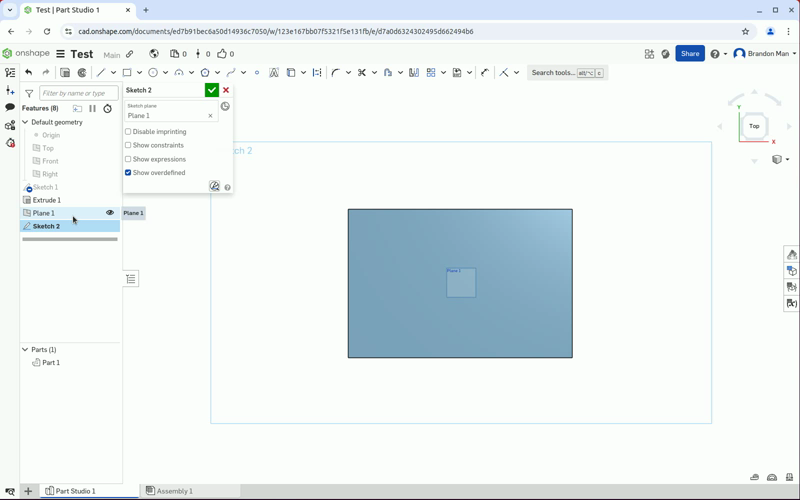
mouse_move(73, 352)
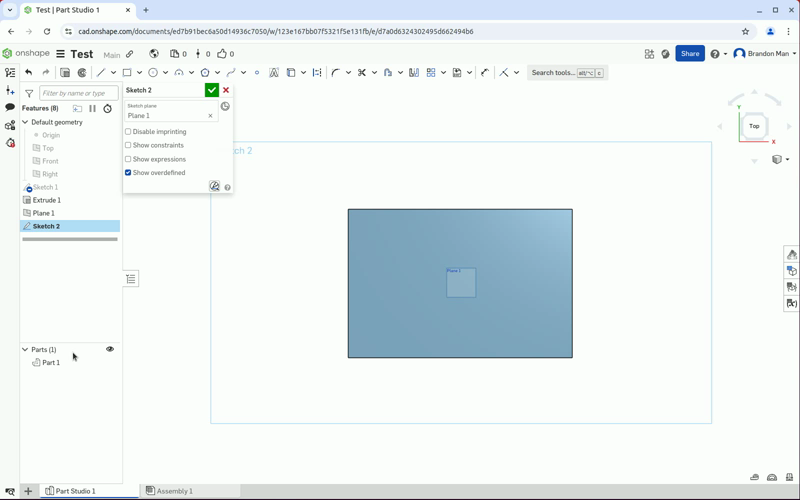
key(y)
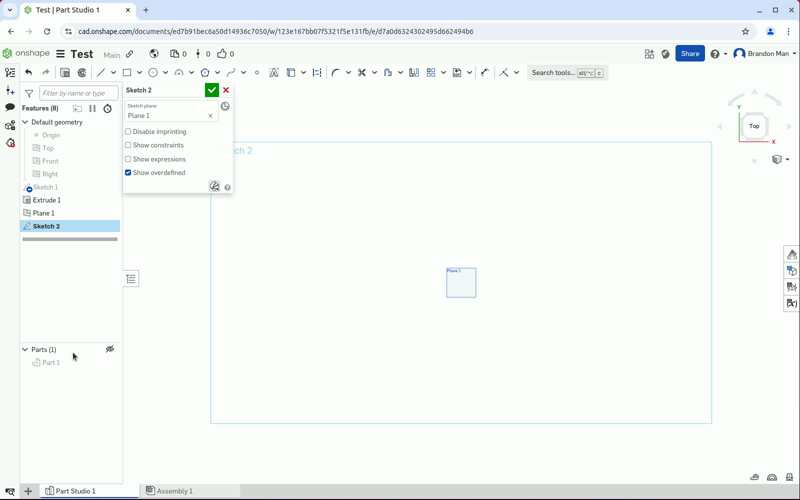
key(l)
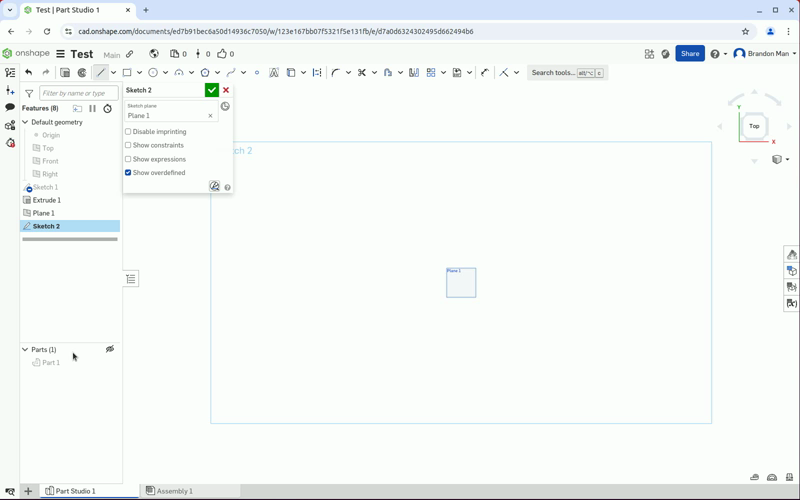
key_down(shift)
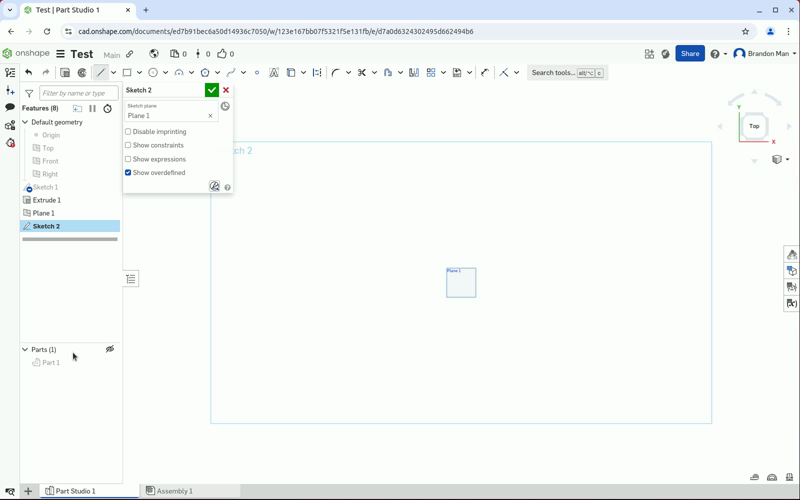
mouse_move(362, 343)
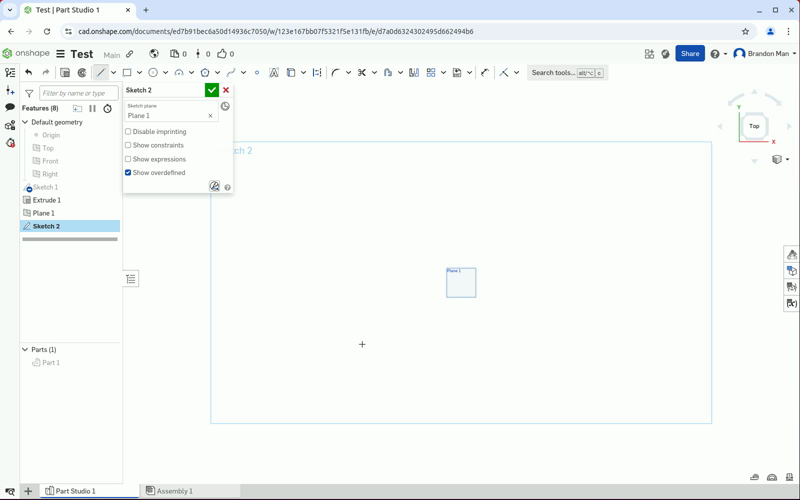
click(362, 343)
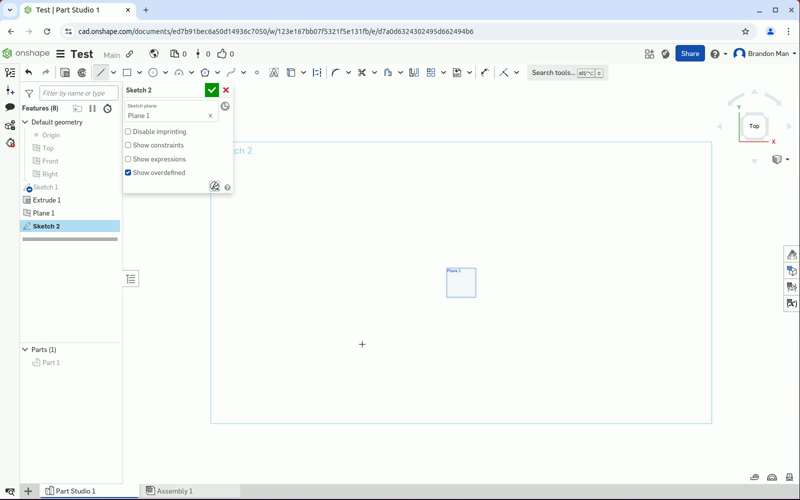
key_up(shift)
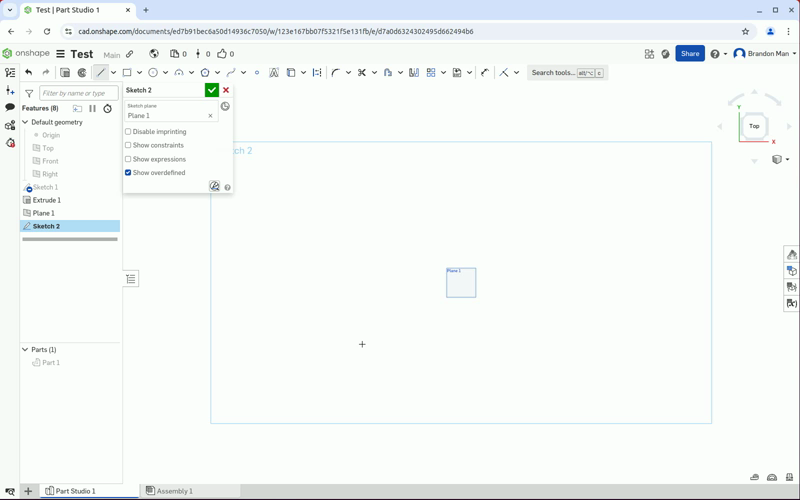
key_down(shift)
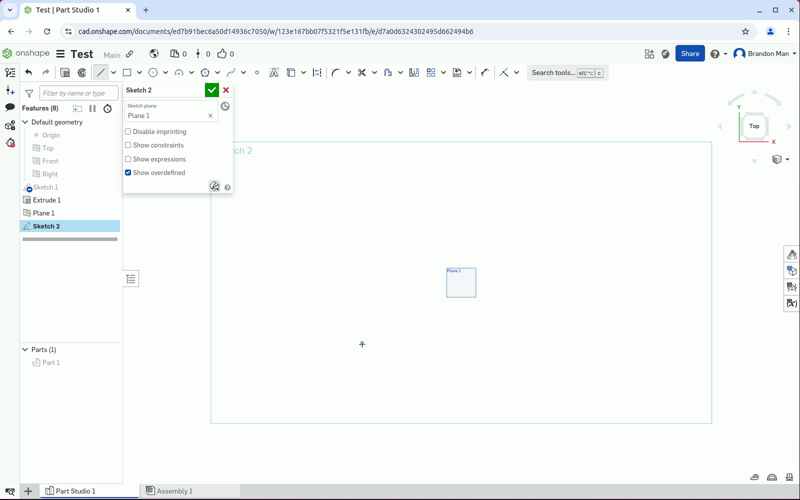
mouse_move(558, 343)
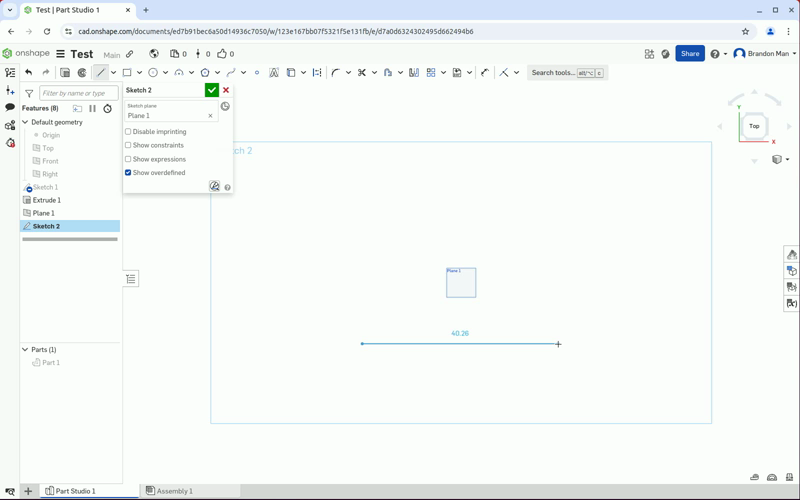
click(558, 343)
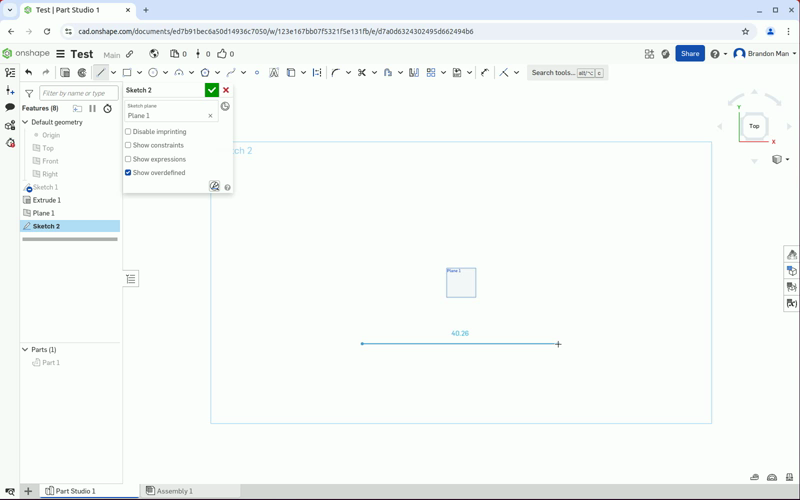
key_up(shift)
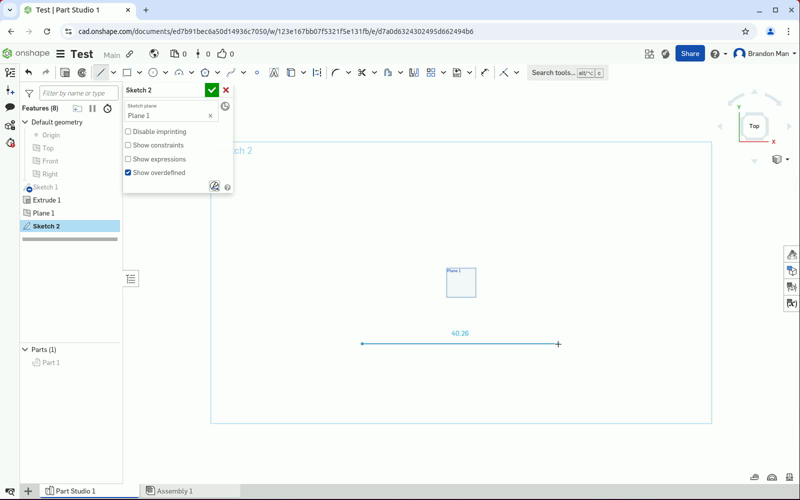
key_down(shift)
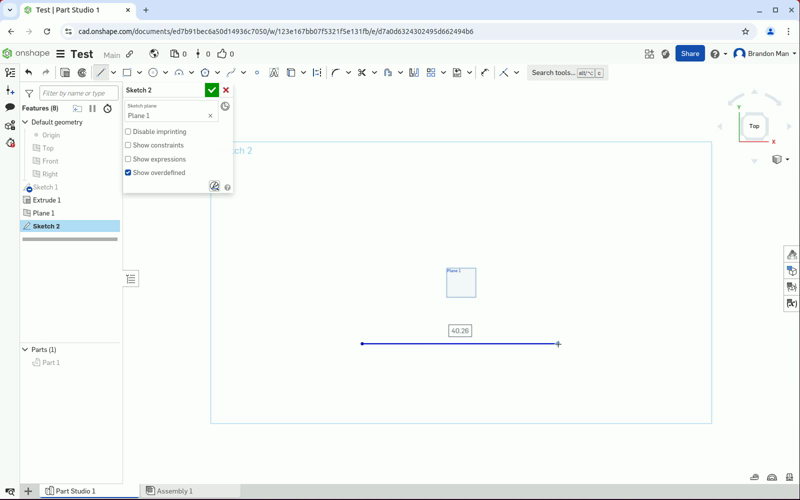
mouse_move(558, 222)
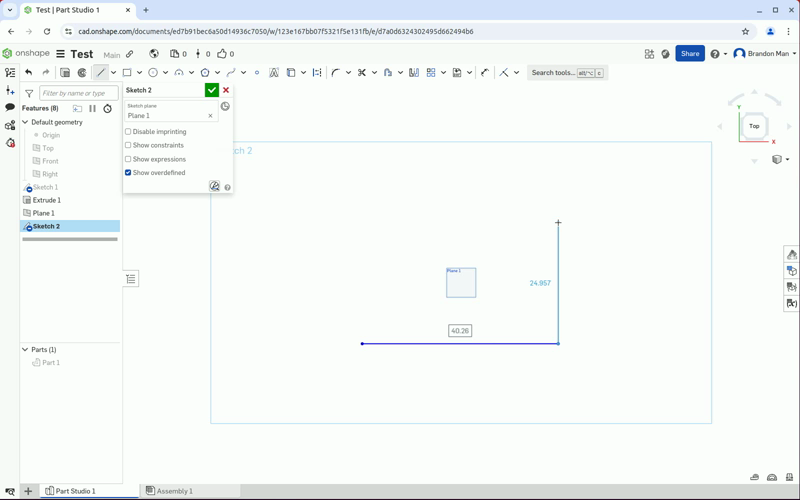
click(558, 222)
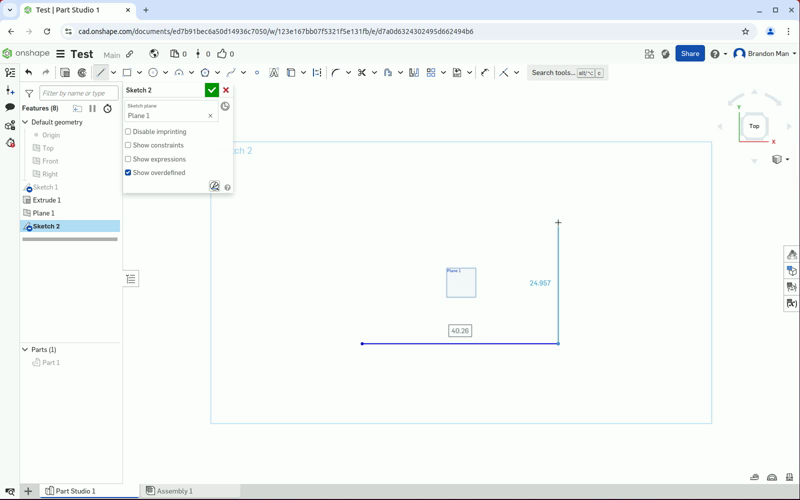
key_up(shift)
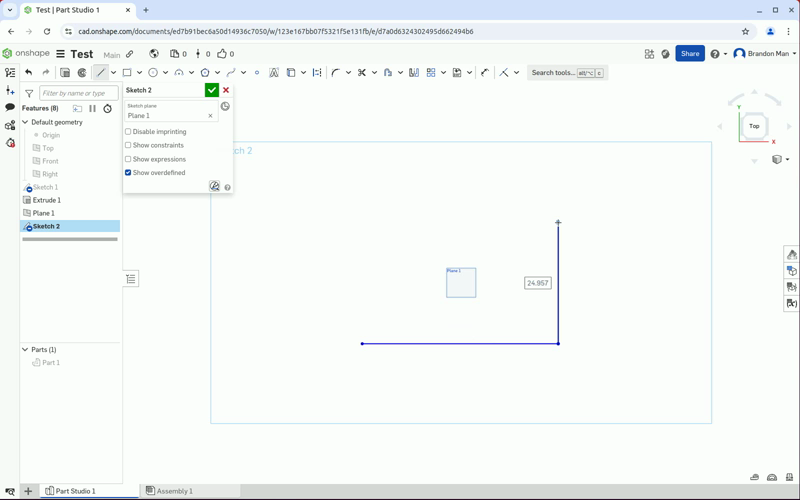
key_down(shift)
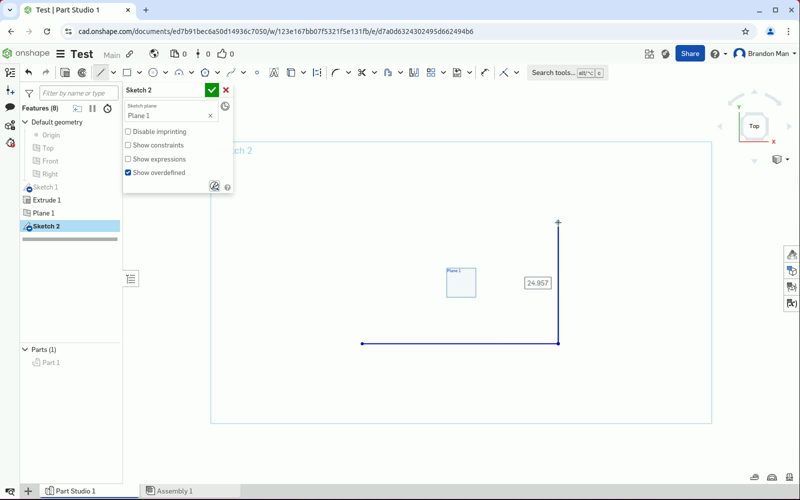
mouse_move(362, 222)
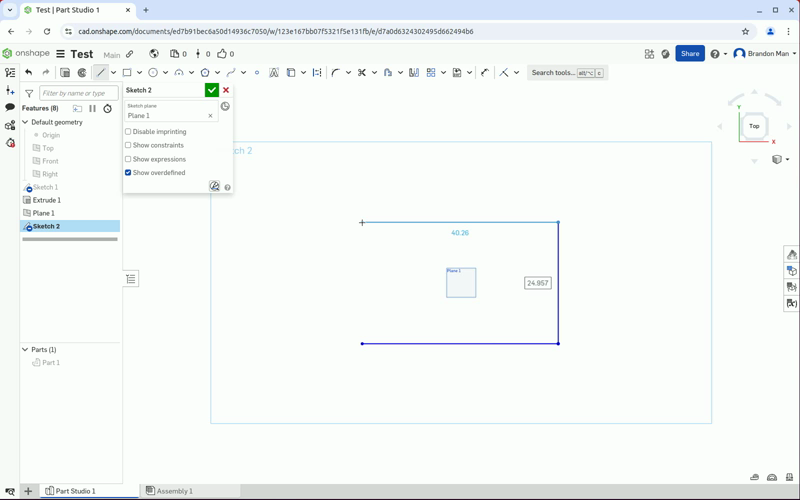
click(362, 222)
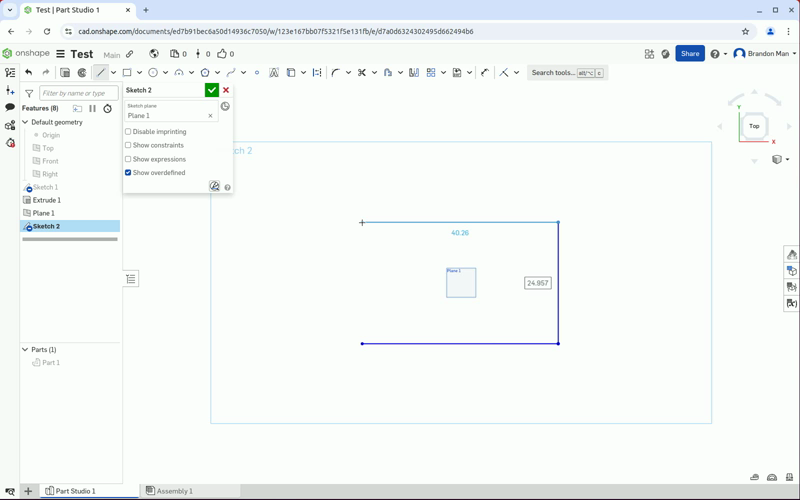
key_up(shift)
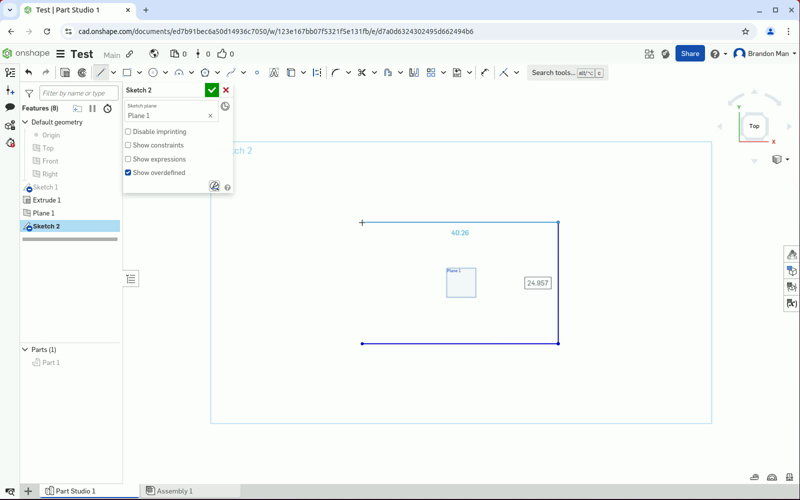
key_down(shift)
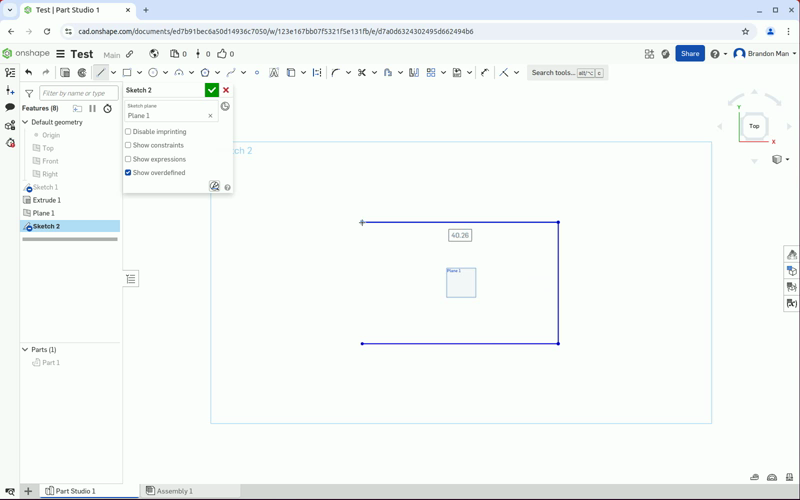
mouse_move(362, 343)
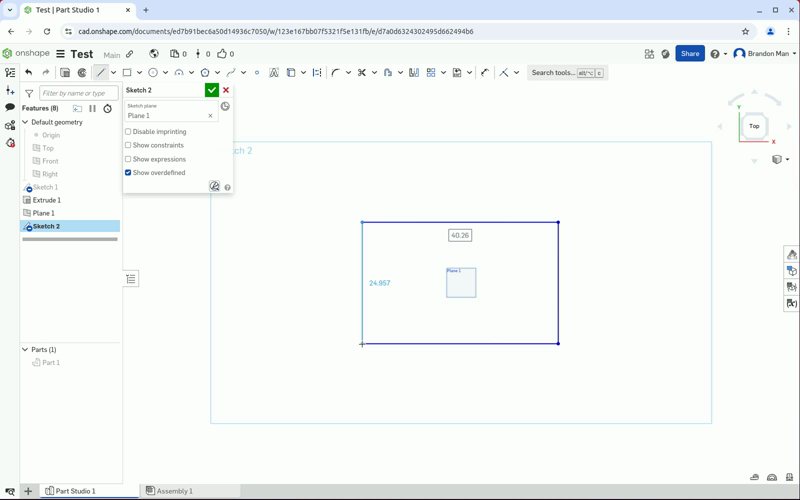
key_up(shift)
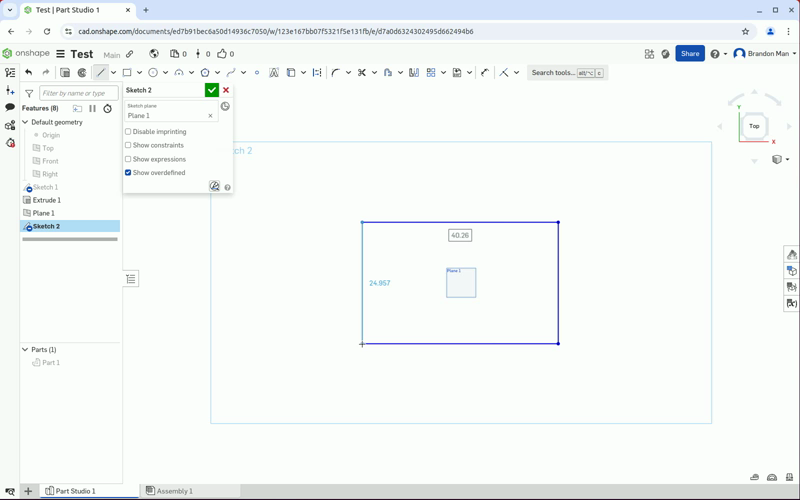
click(362, 343)
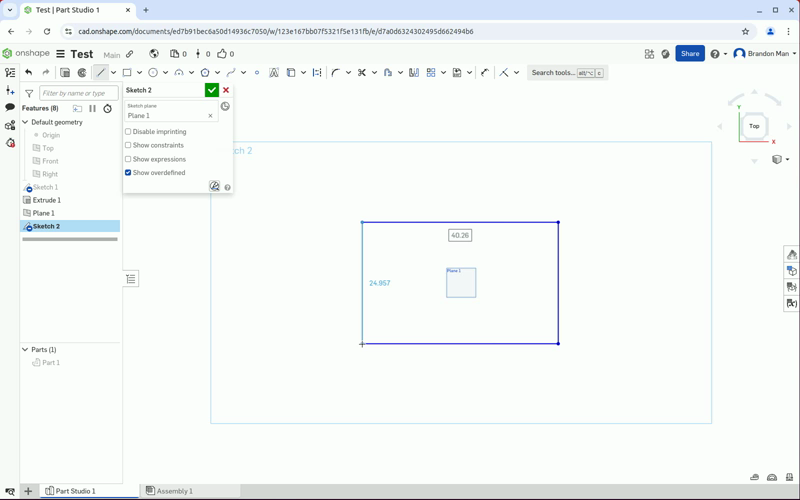
key(esc)
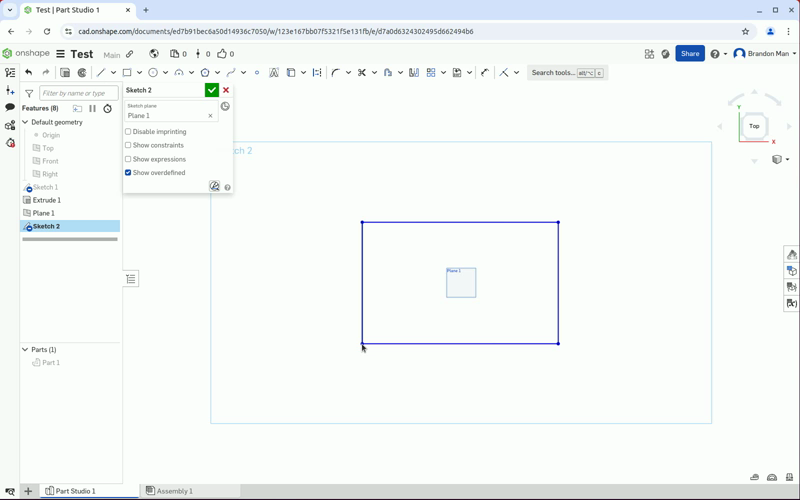
mouse_move(419, 281)
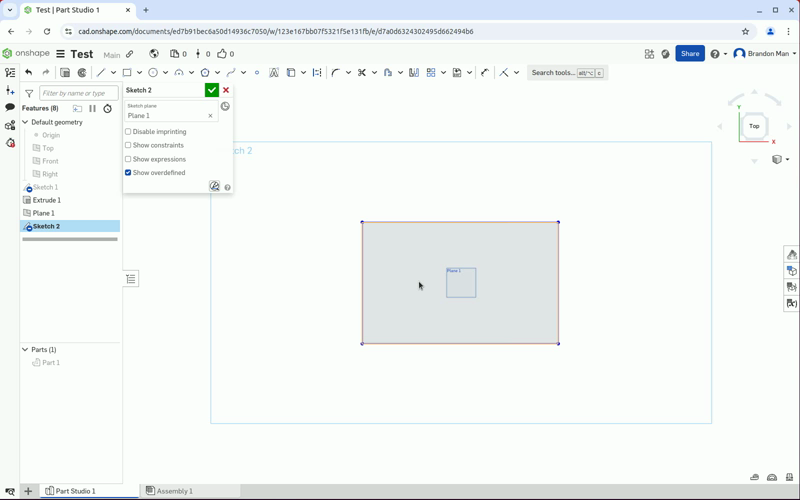
click(419, 281)
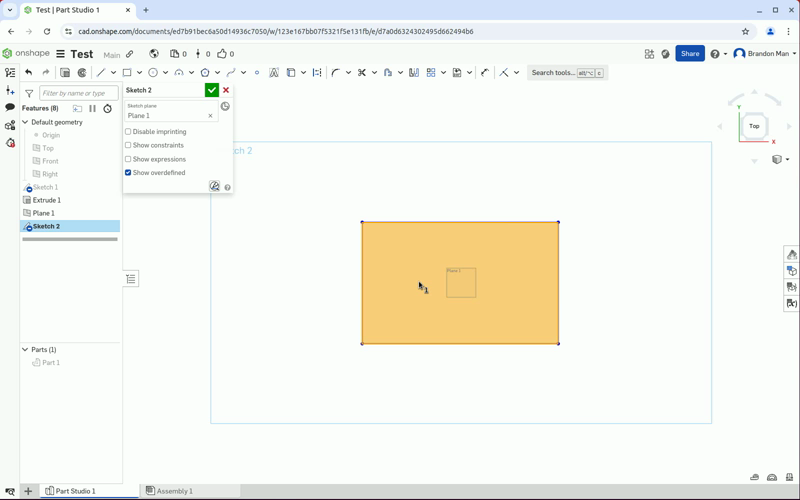
mouse_move(73, 352)
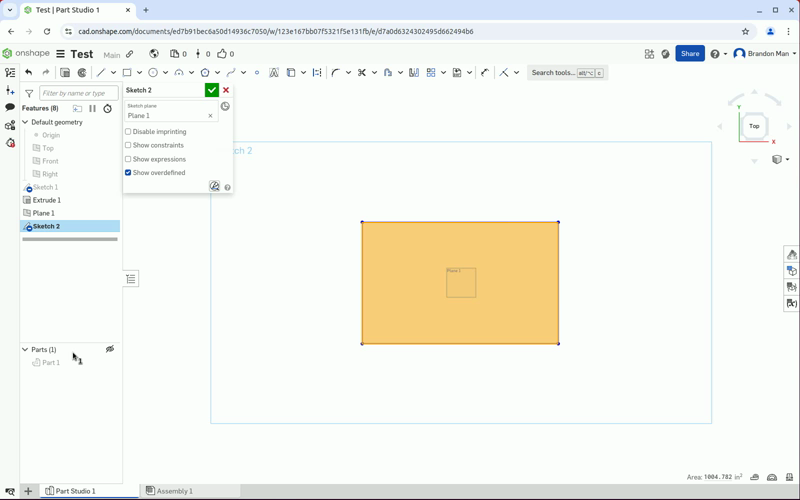
key(shift+y)
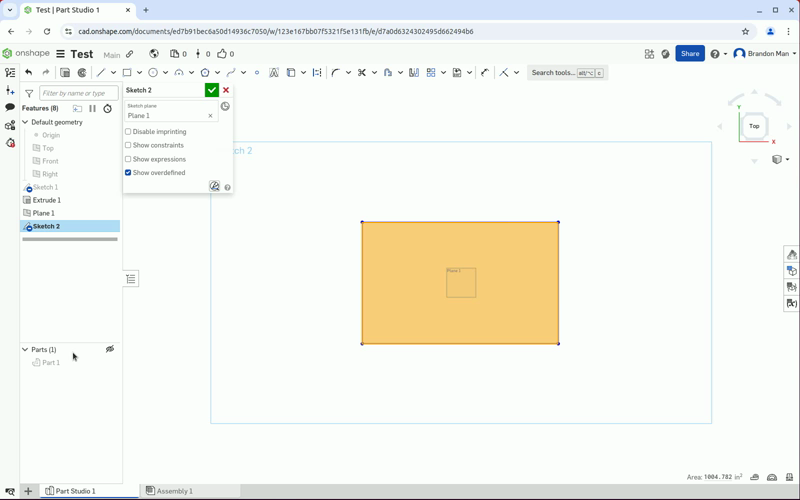
key(shift+e)
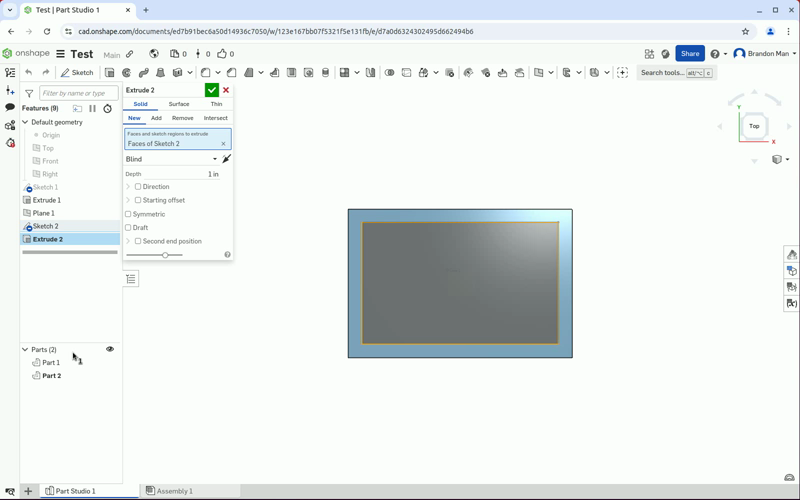
mouse_move(143, 106)
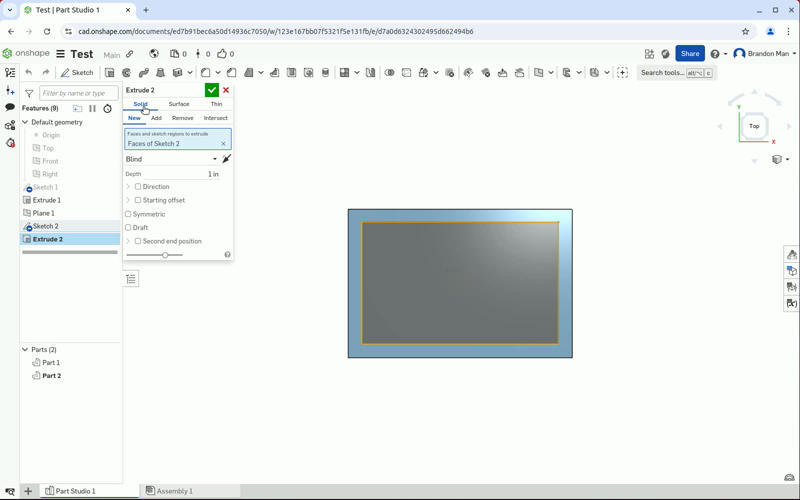
click(143, 106)
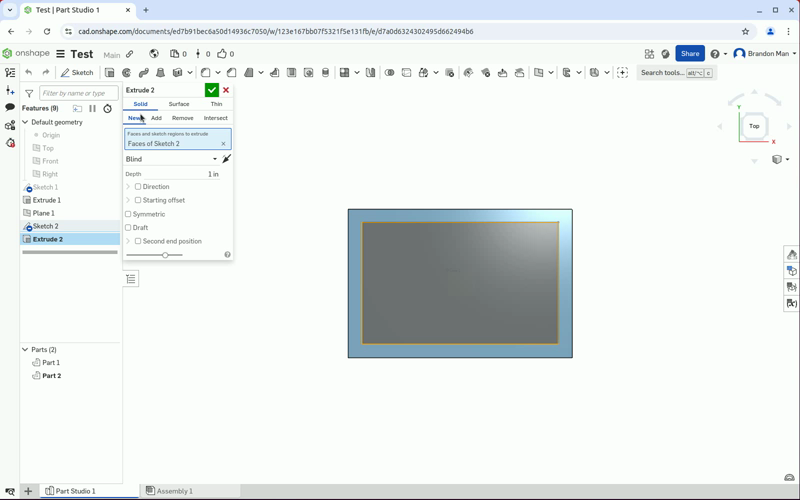
mouse_move(137, 120)
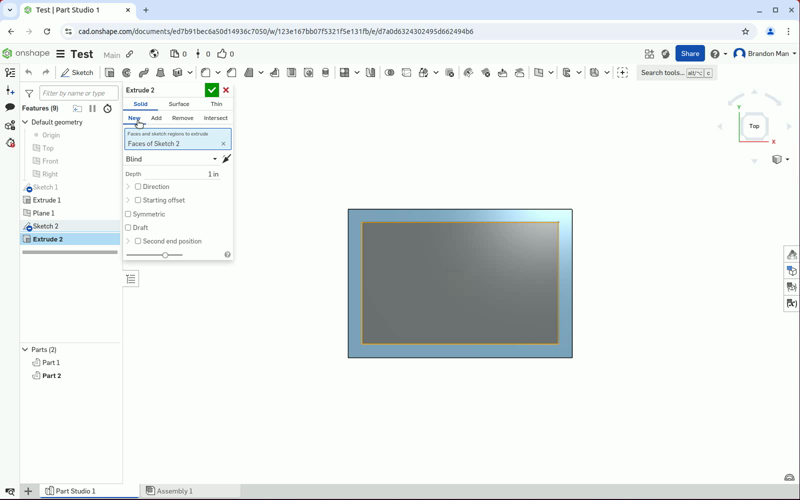
click(137, 120)
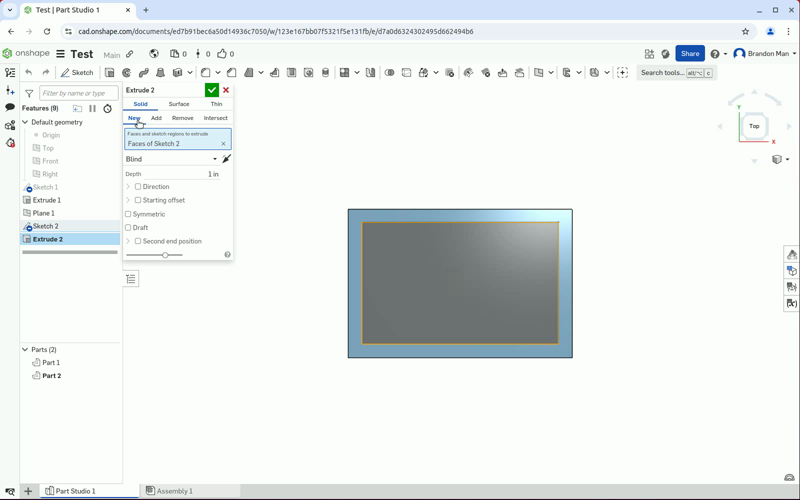
key(tab, 4)
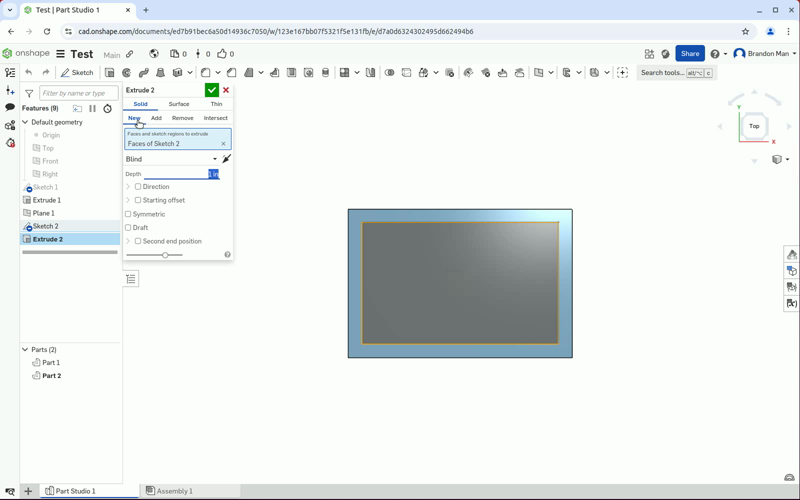
text(2.889)
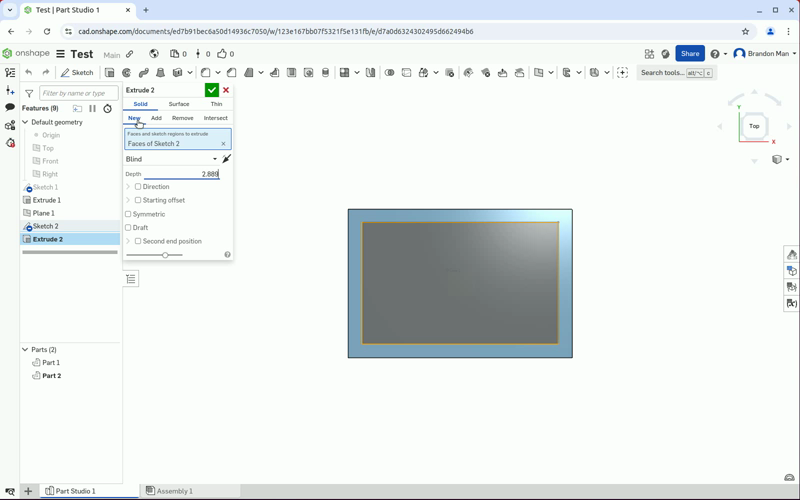
key(enter)
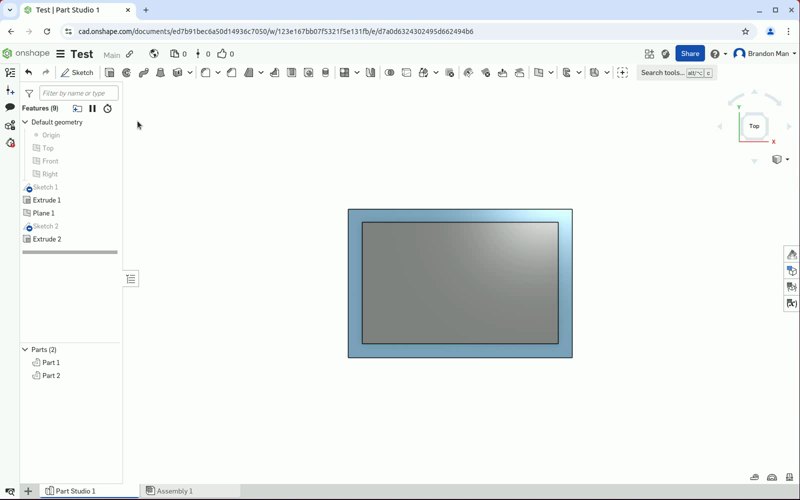
key(shift+h)
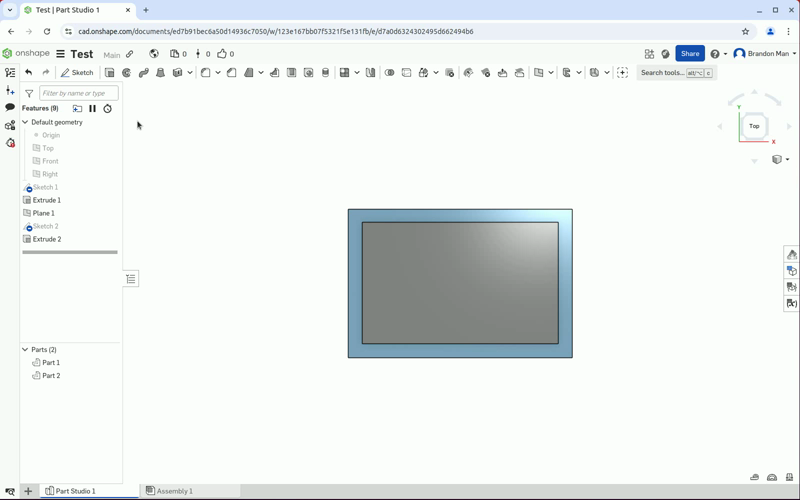
key(shift+h)
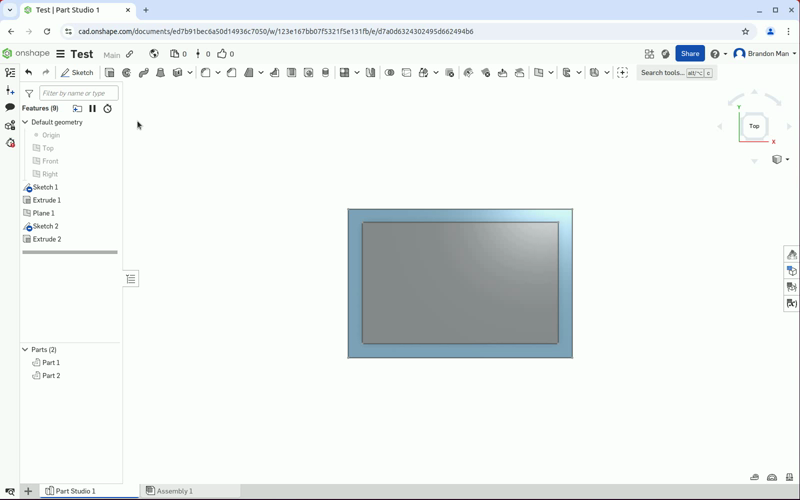
key(shift+7)
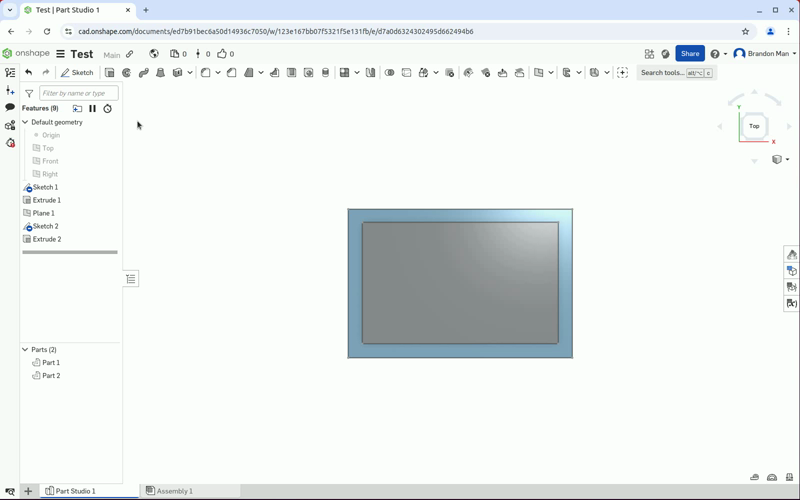
key(up, 3)
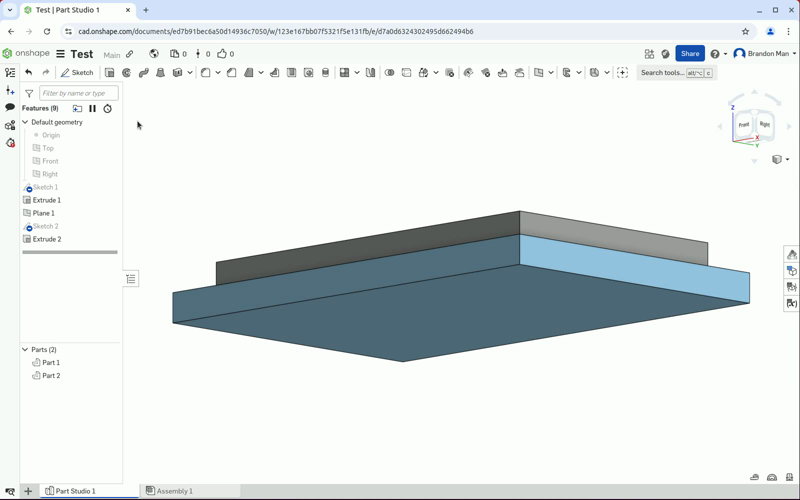
key(left, 3)
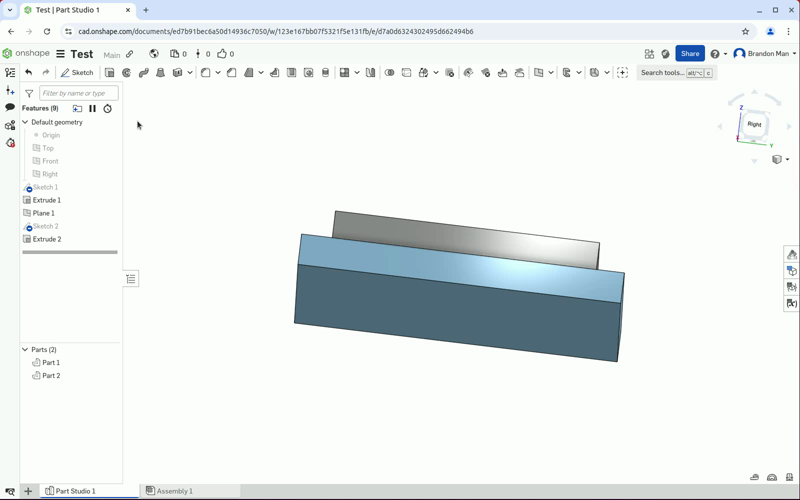
key(right, 3)
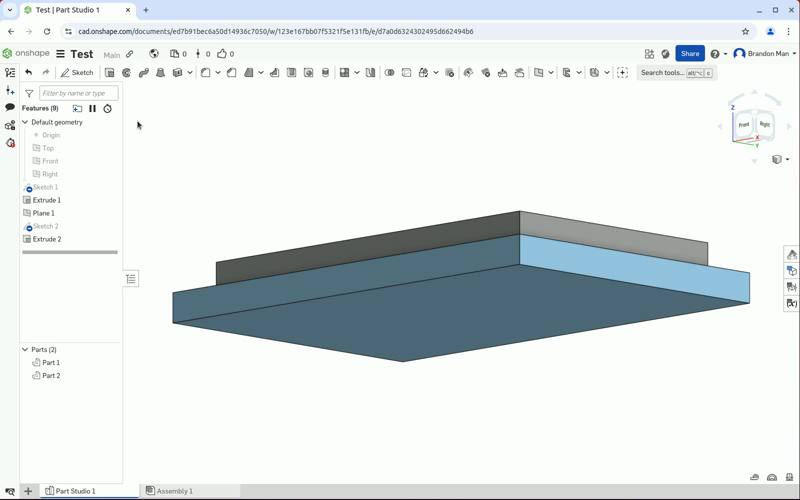
key(down, 3)
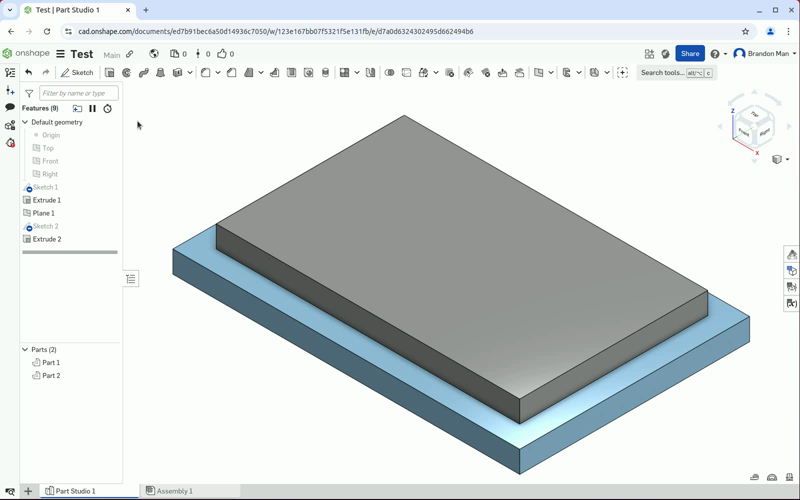
mouse_move(73, 189)
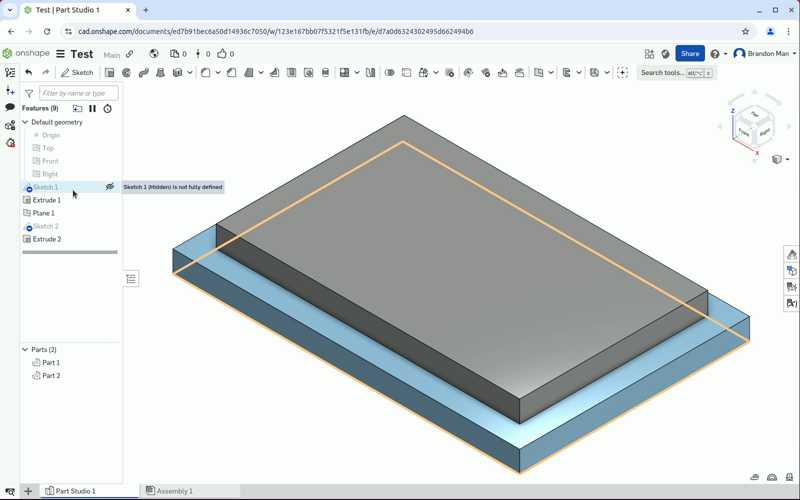
click(73, 189)